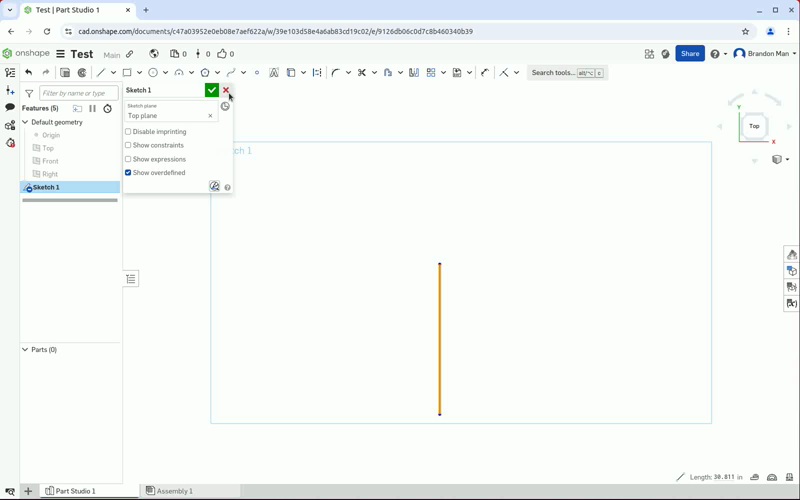
key(shift+h)
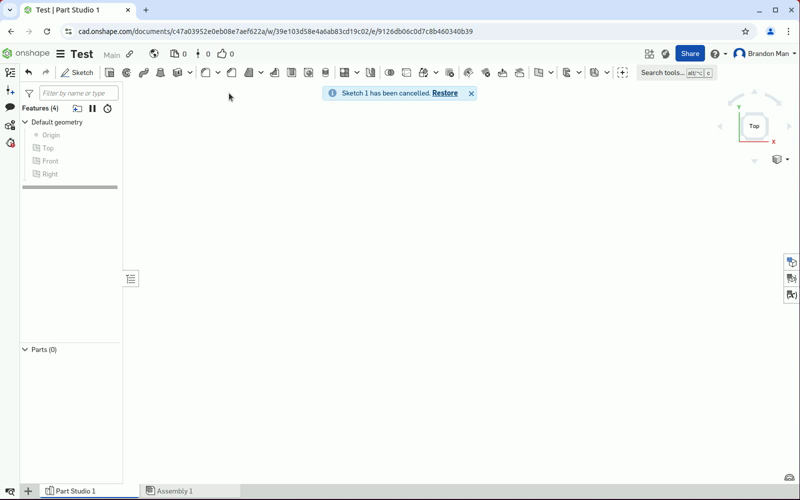
mouse_move(73, 352)
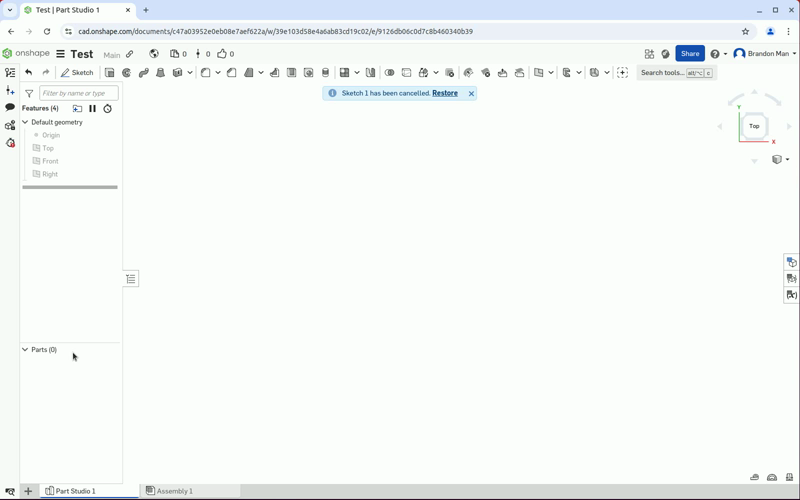
key(y)
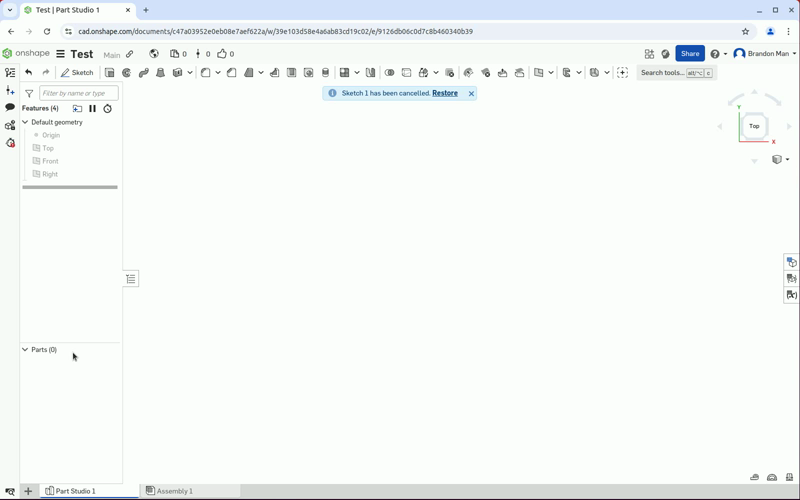
key(shift+p)
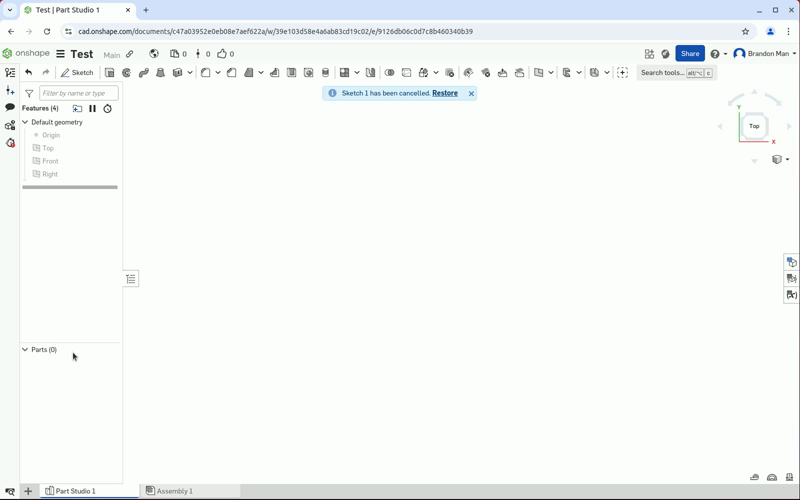
key(space)
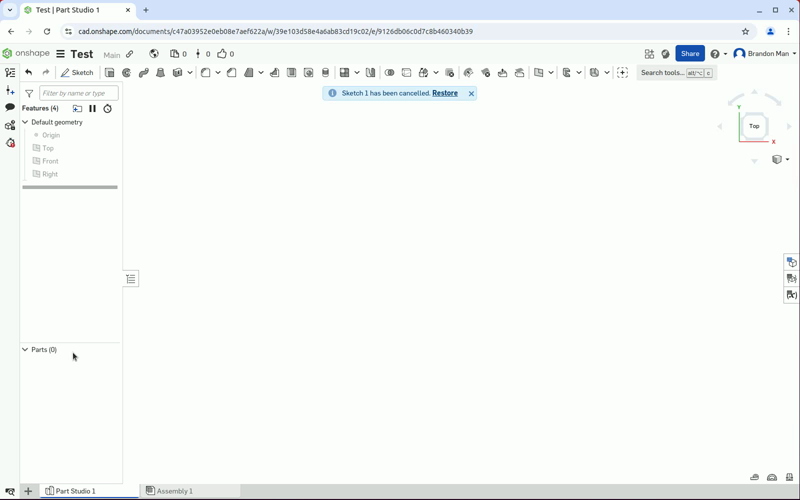
key_down(shift)
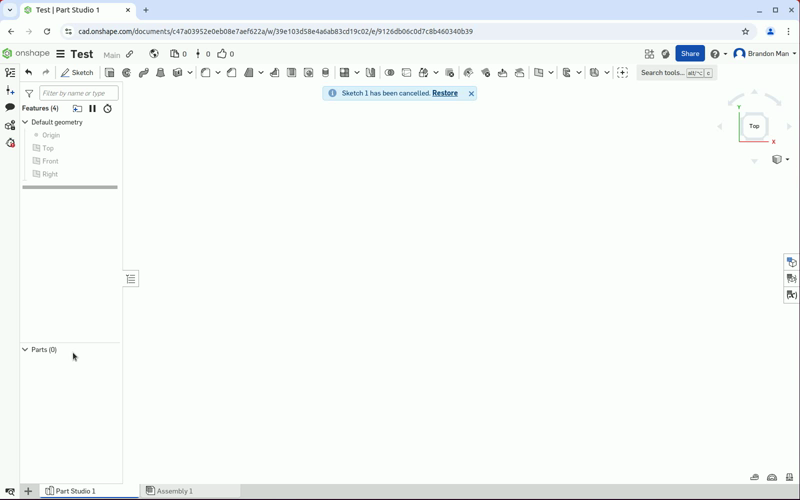
key(up)
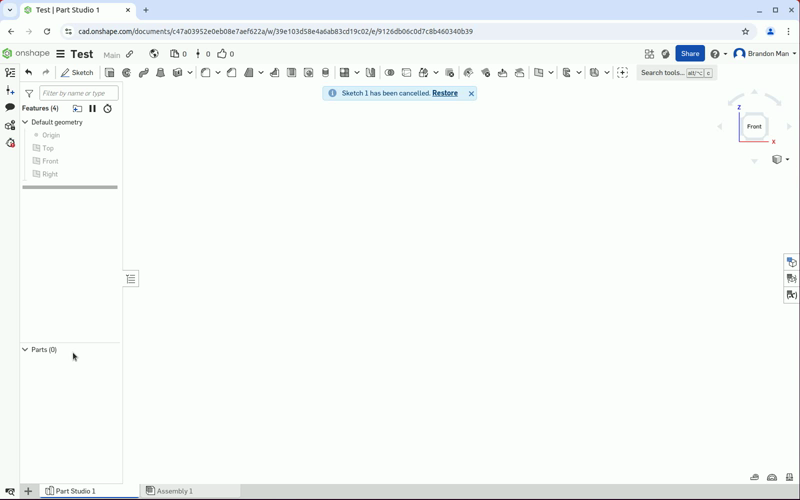
key_up(shift)
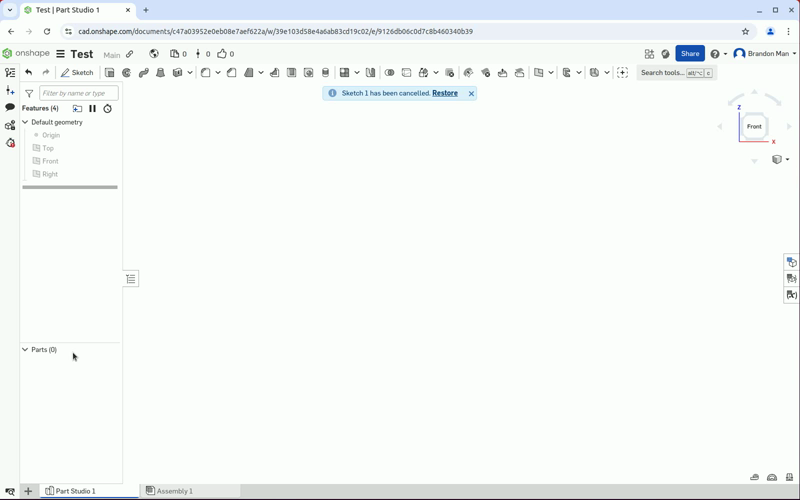
mouse_move(73, 352)
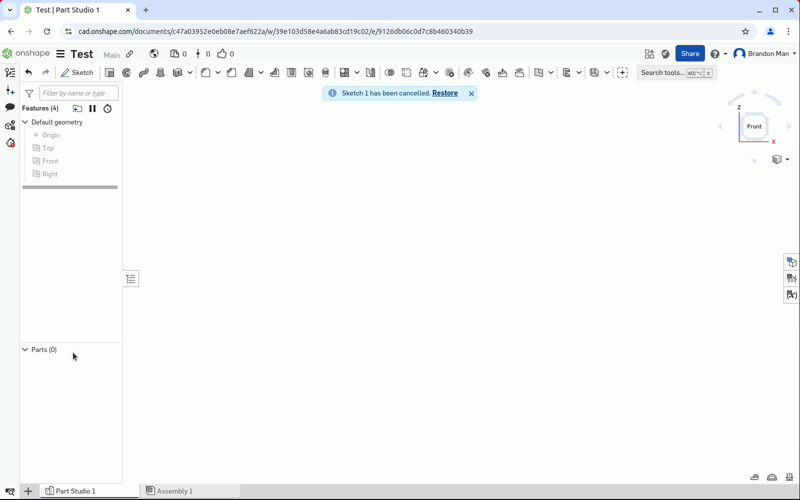
key(shift+y)
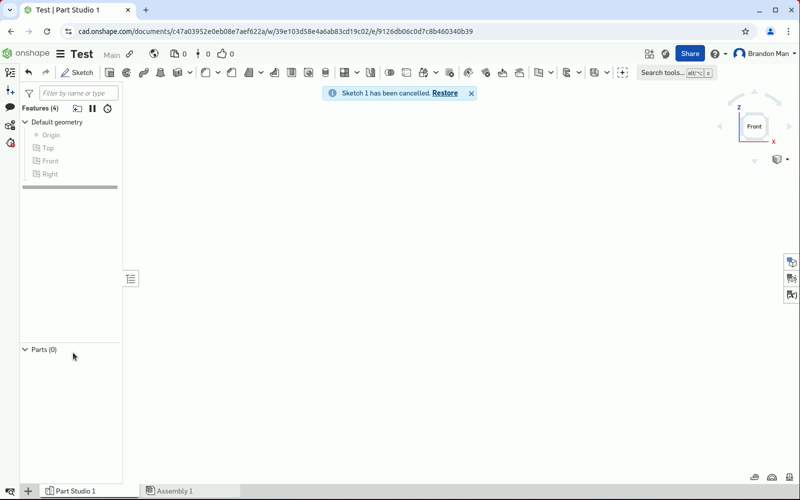
key(shift+s)
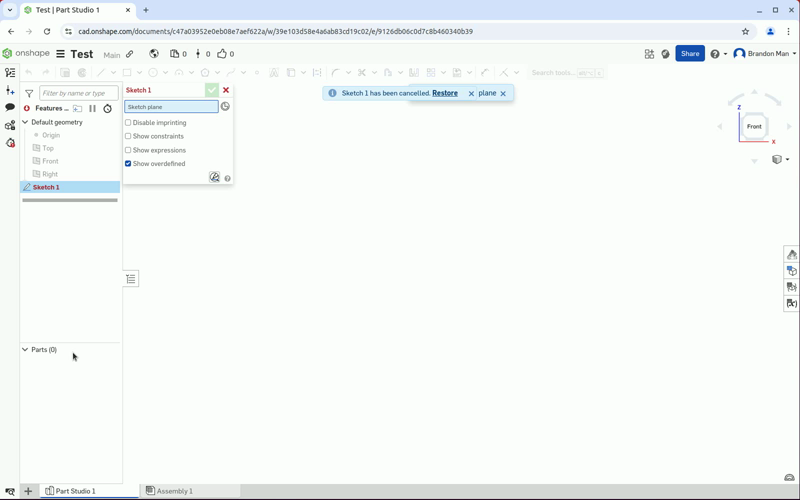
mouse_move(73, 163)
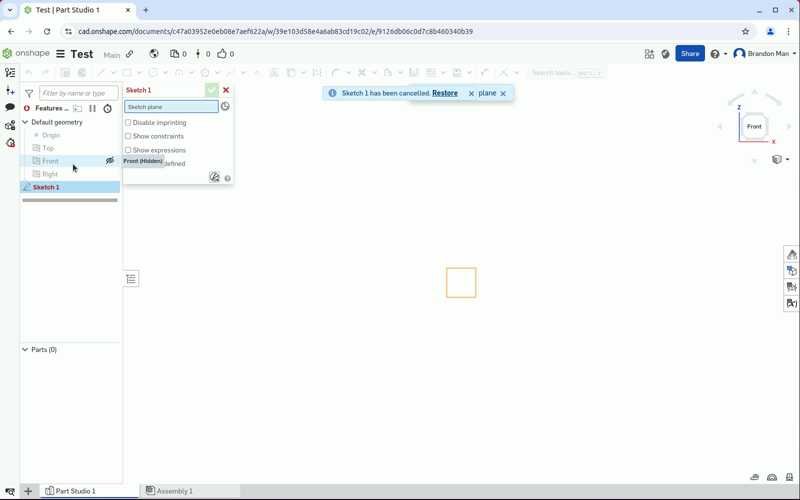
click(73, 163)
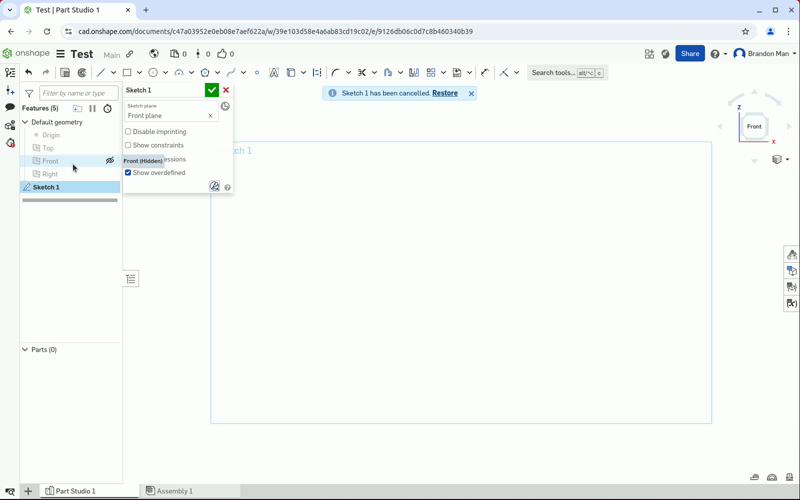
mouse_move(73, 352)
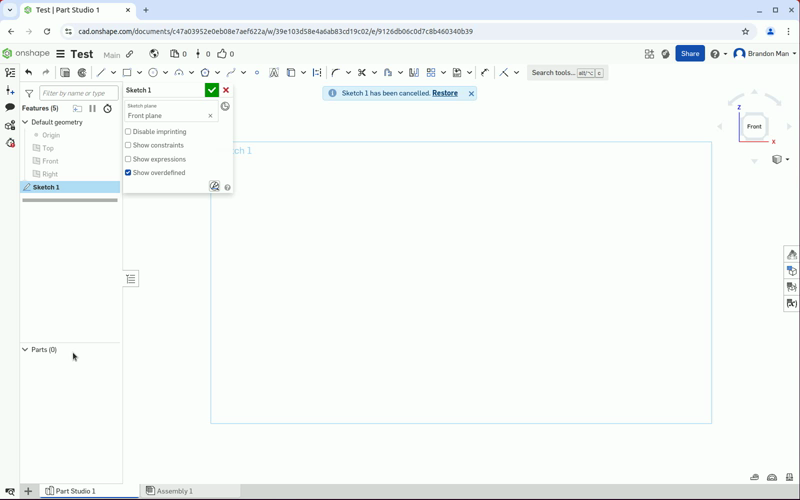
key(y)
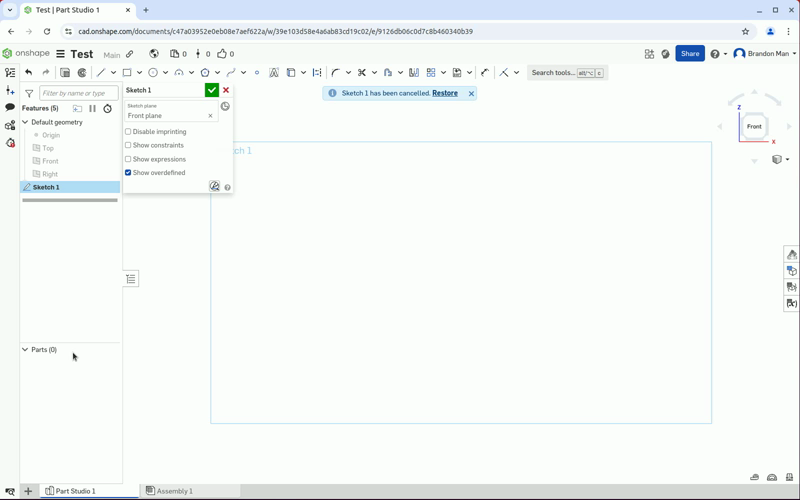
key(l)
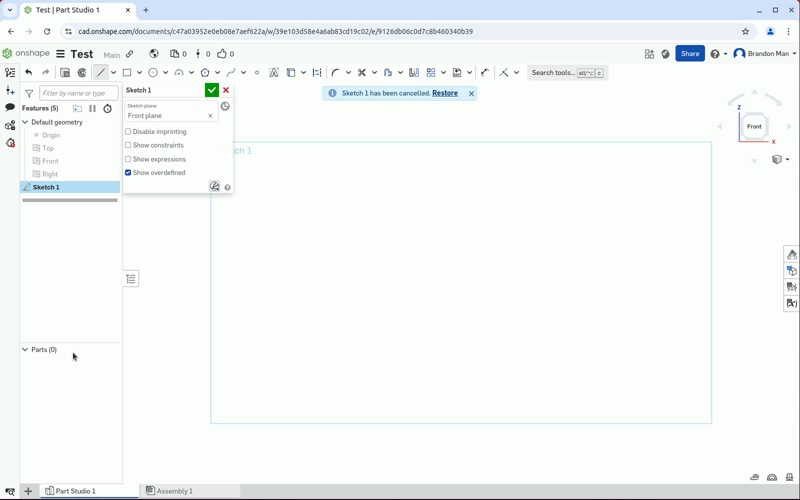
key_down(shift)
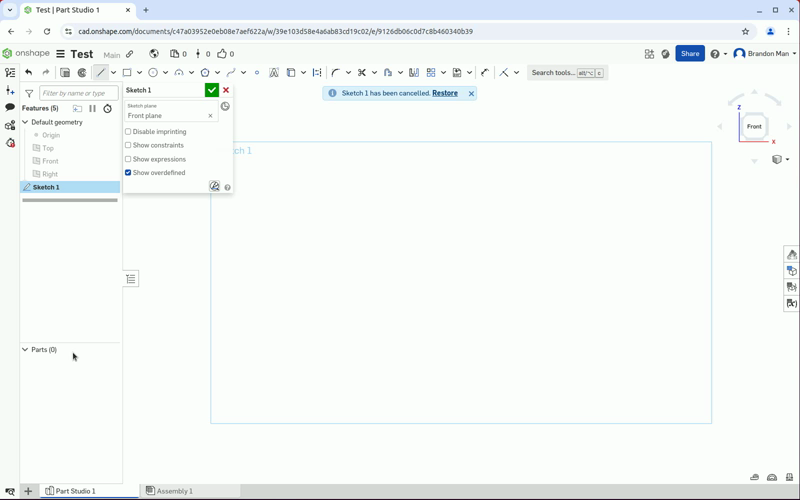
mouse_move(430, 340)
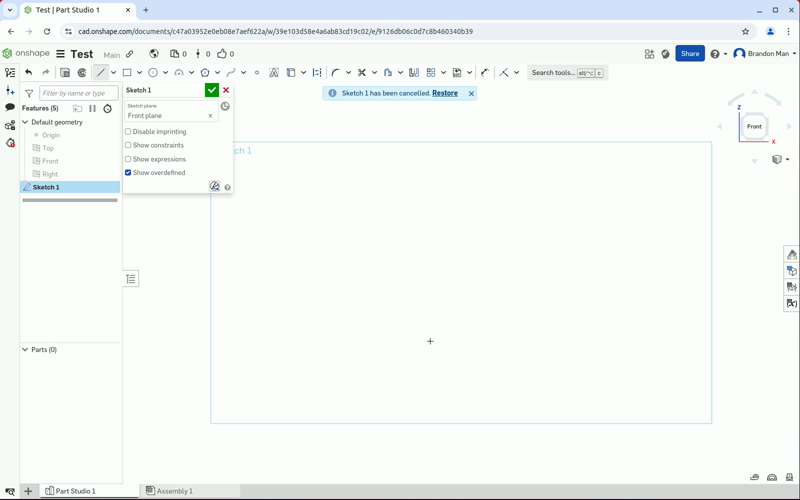
click(430, 340)
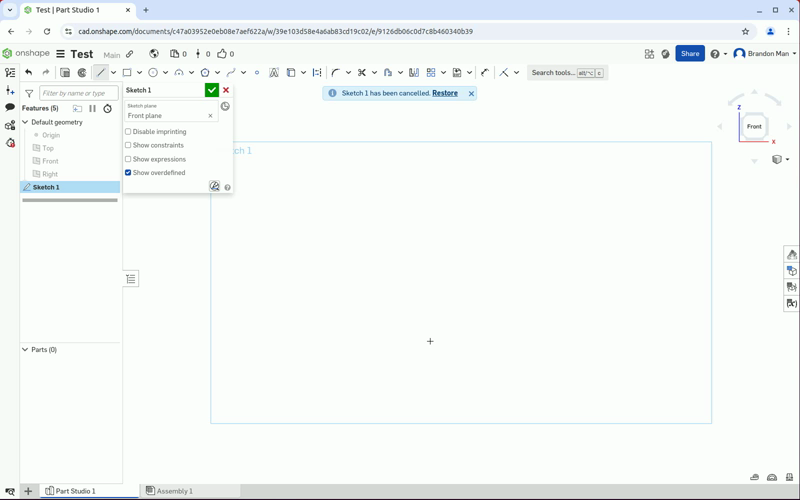
key_up(shift)
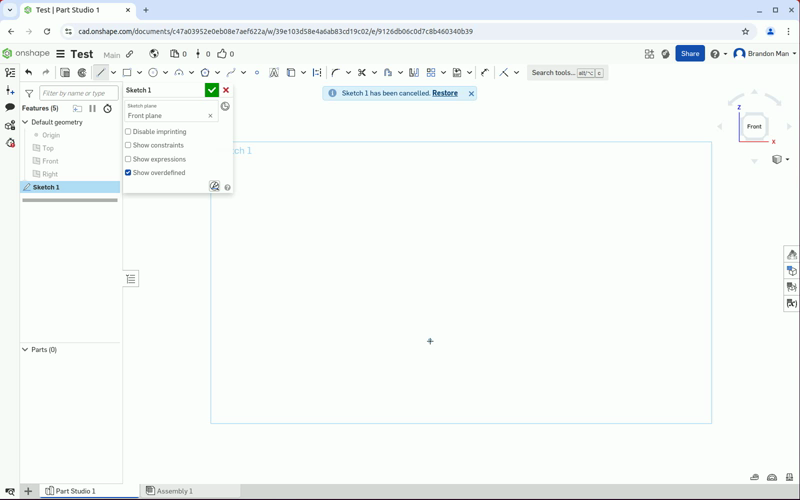
key_down(shift)
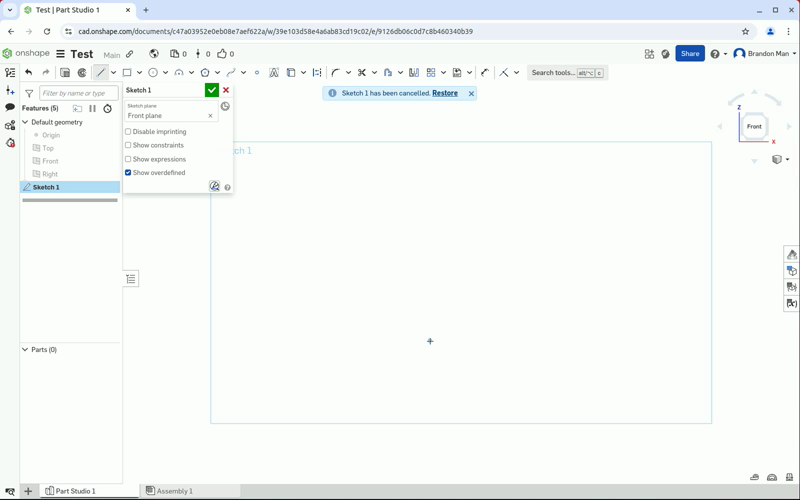
mouse_move(492, 340)
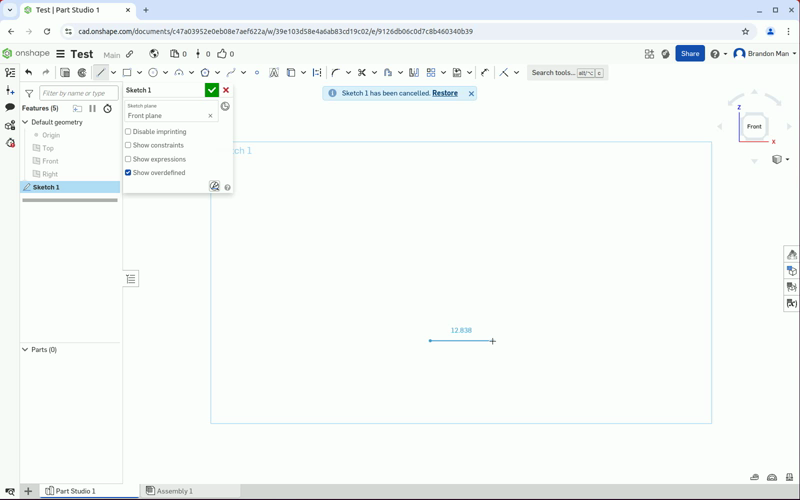
click(492, 340)
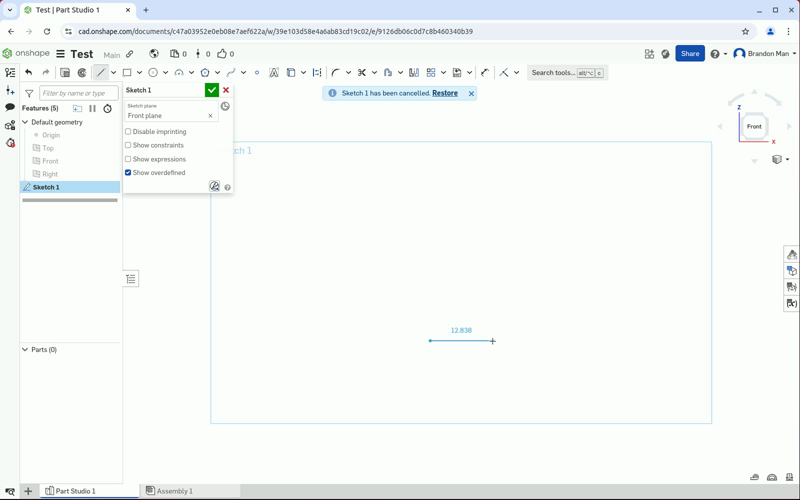
key_up(shift)
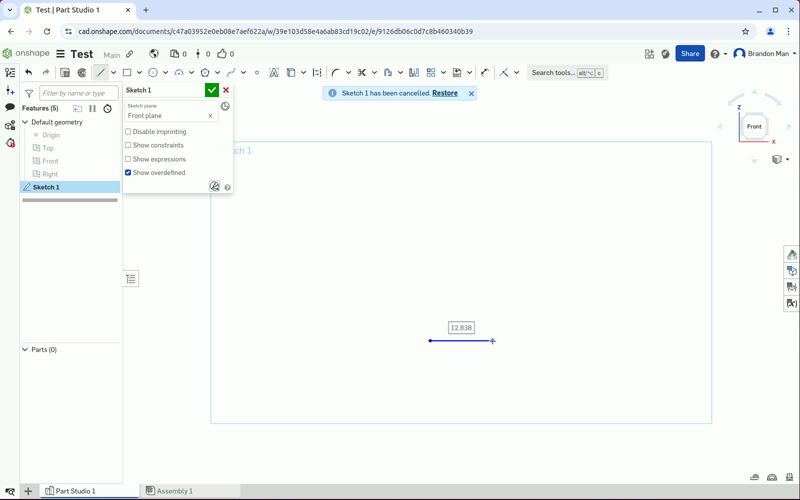
key_down(shift)
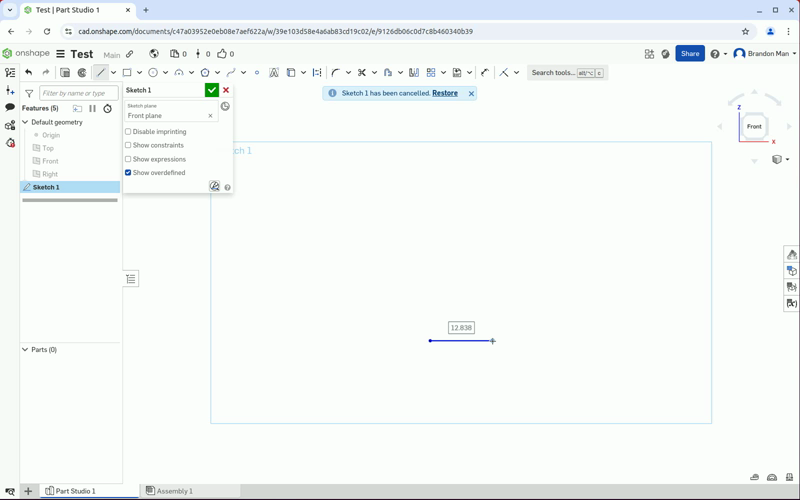
mouse_move(522, 340)
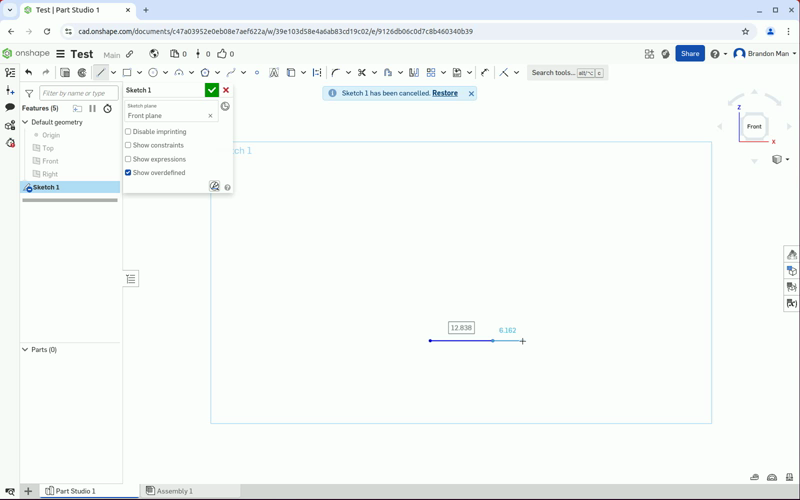
mouse_move(492, 282)
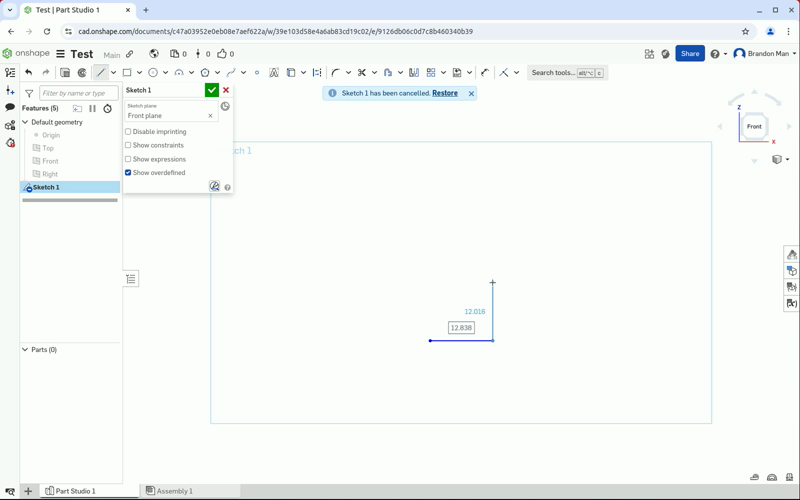
click(492, 282)
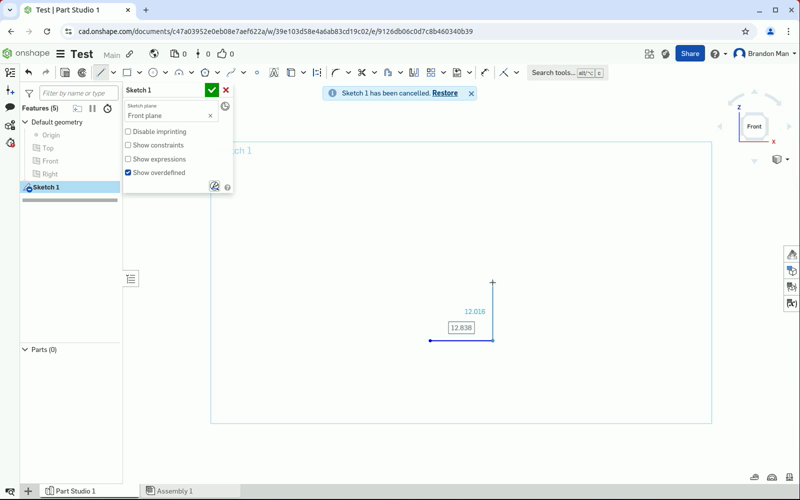
key_up(shift)
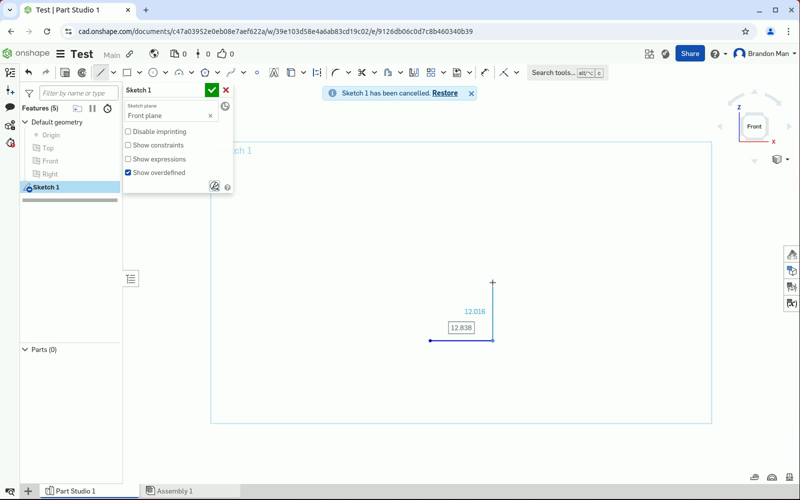
key_down(shift)
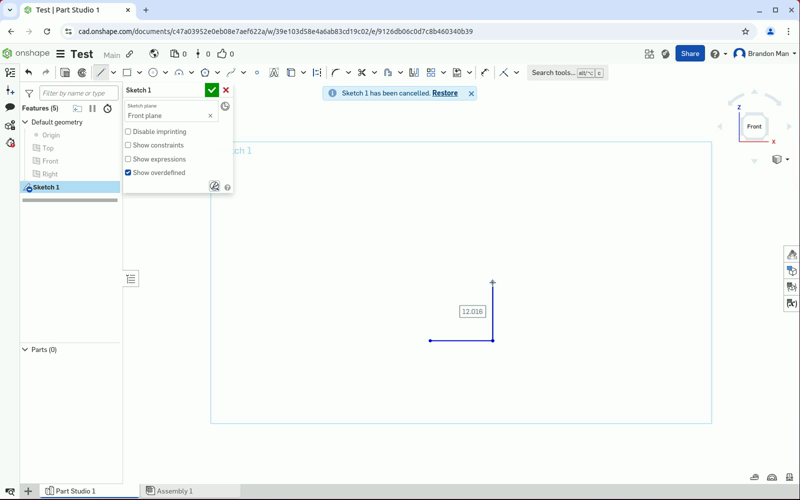
mouse_move(430, 282)
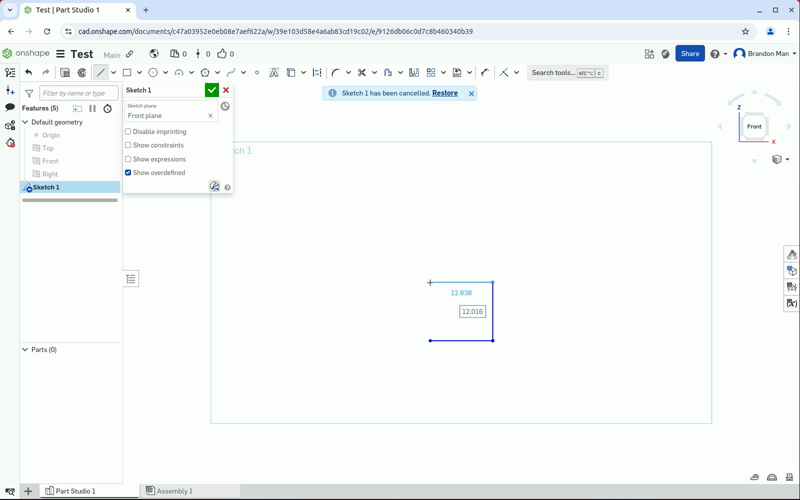
click(430, 282)
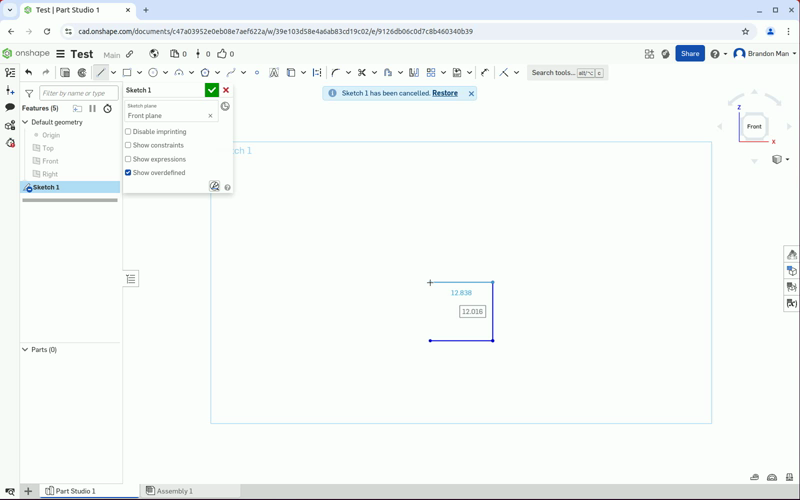
key_up(shift)
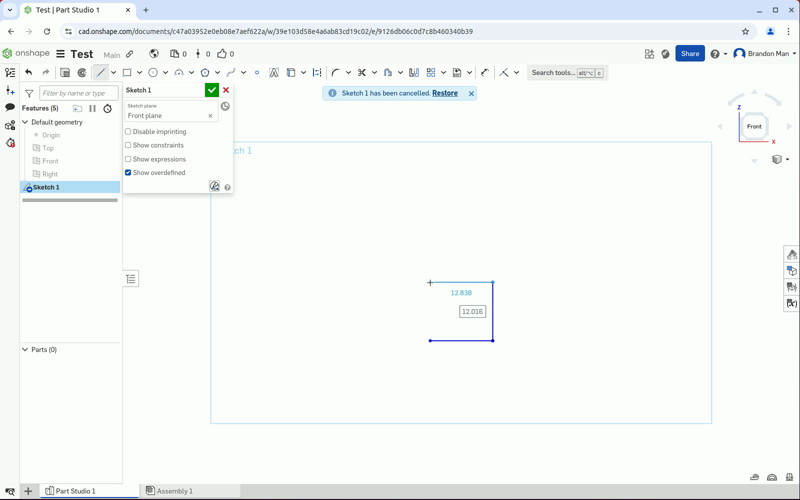
mouse_move(460, 282)
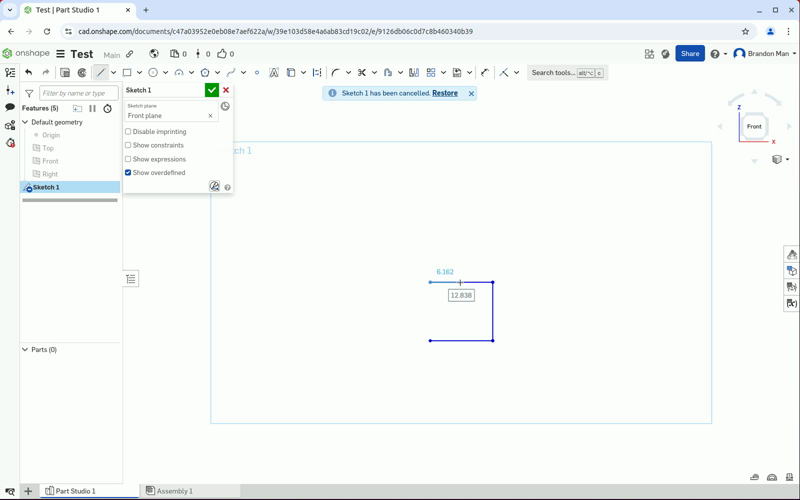
key_down(shift)
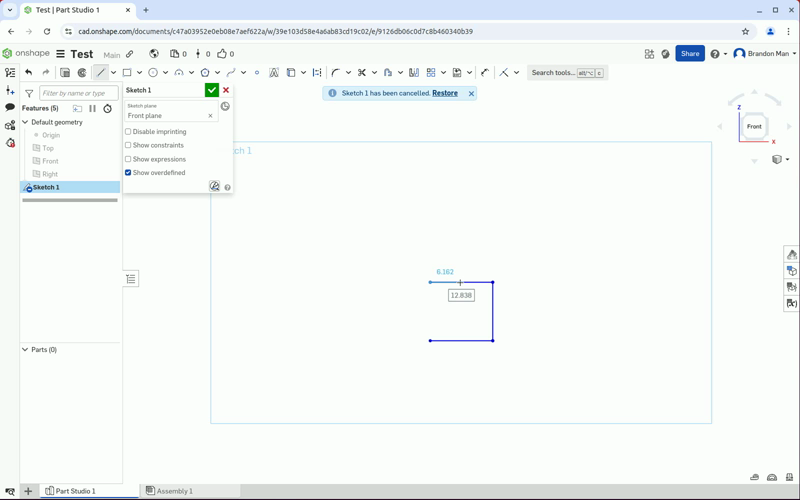
mouse_move(430, 340)
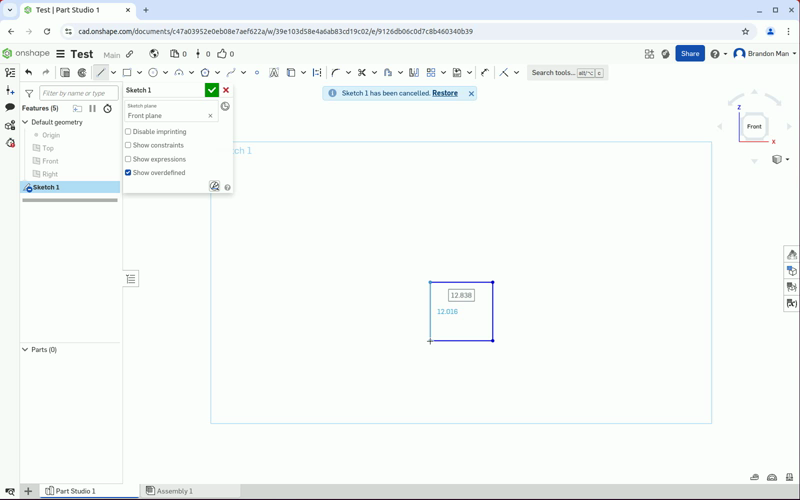
key_up(shift)
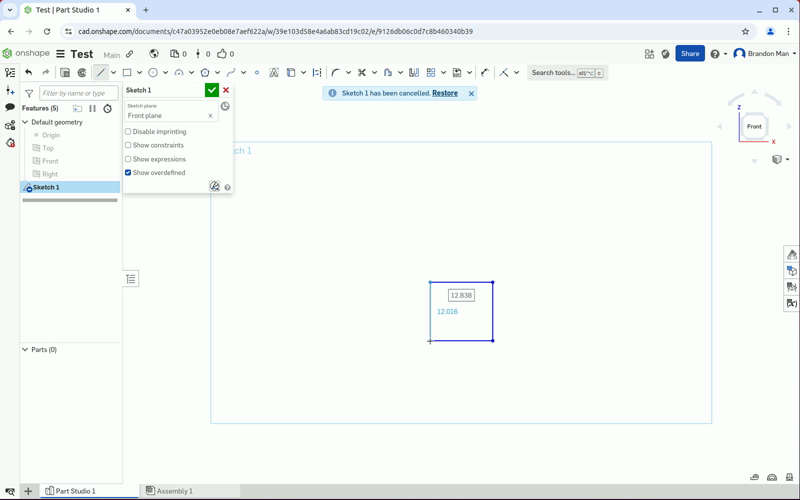
click(430, 340)
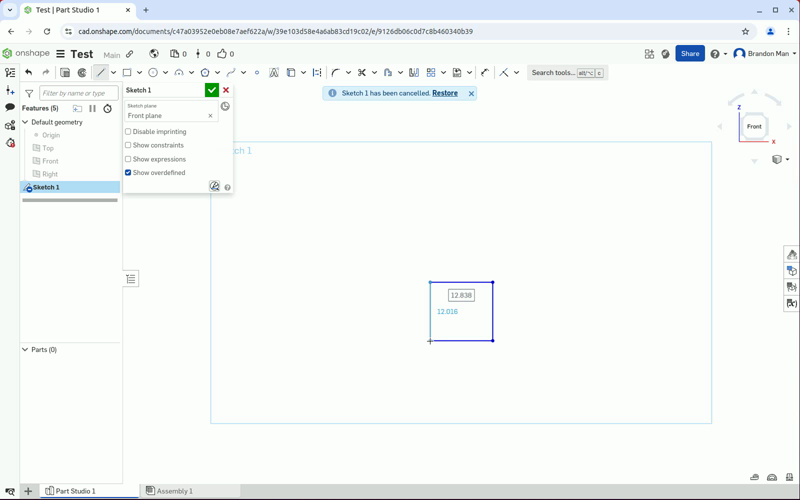
key(esc)
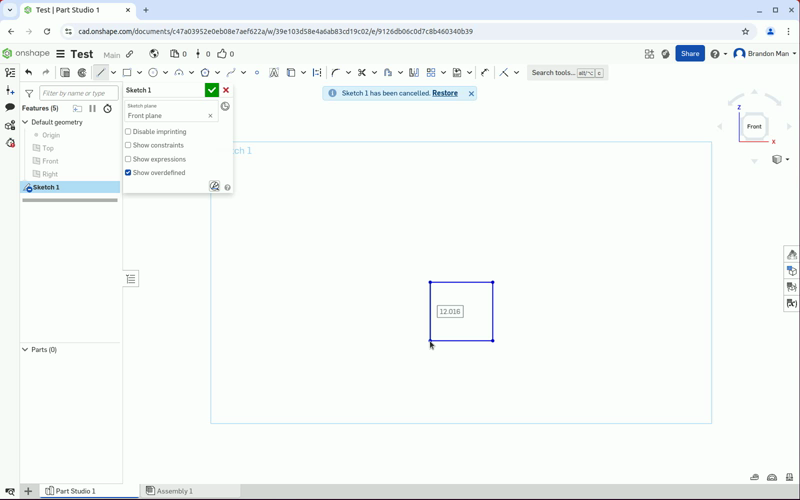
key(l)
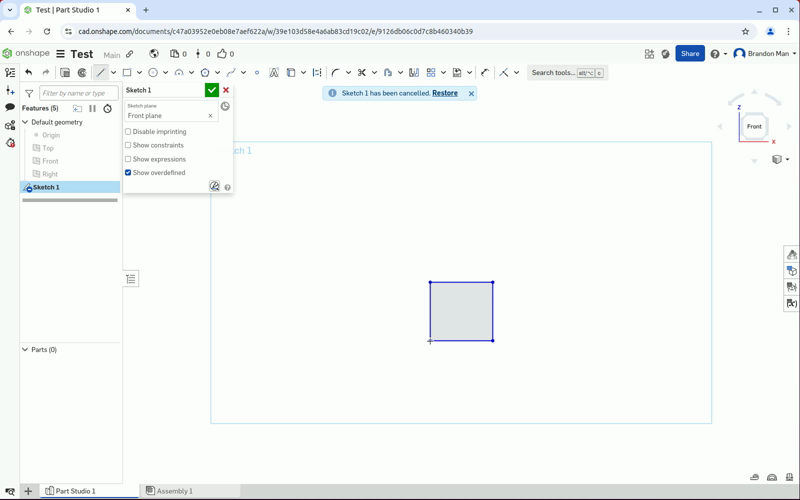
key_down(shift)
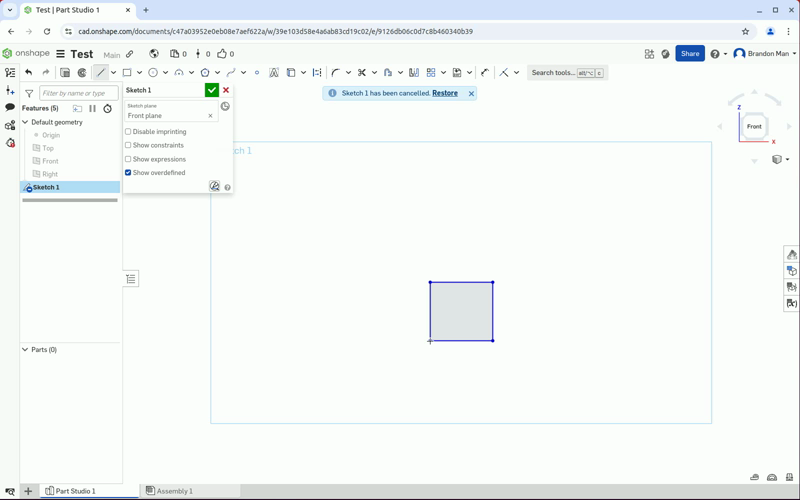
mouse_move(436, 333)
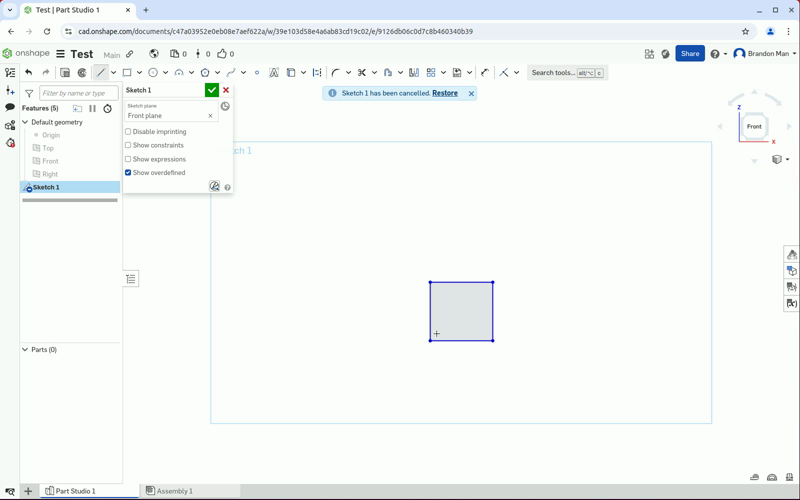
click(436, 333)
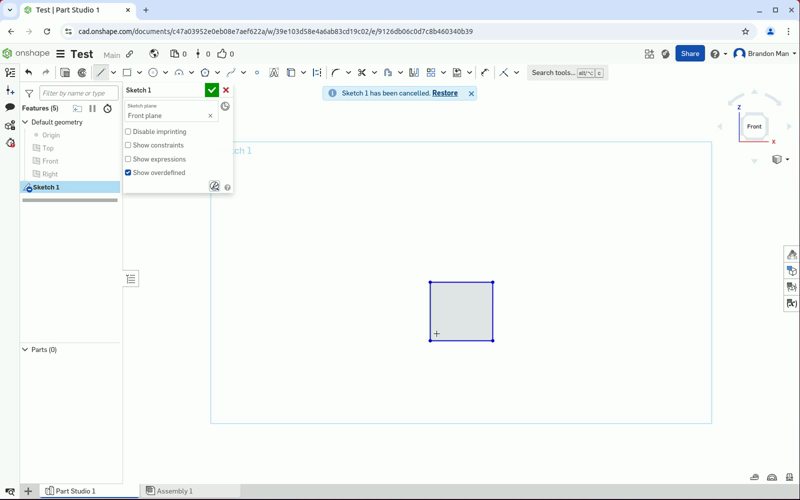
key_up(shift)
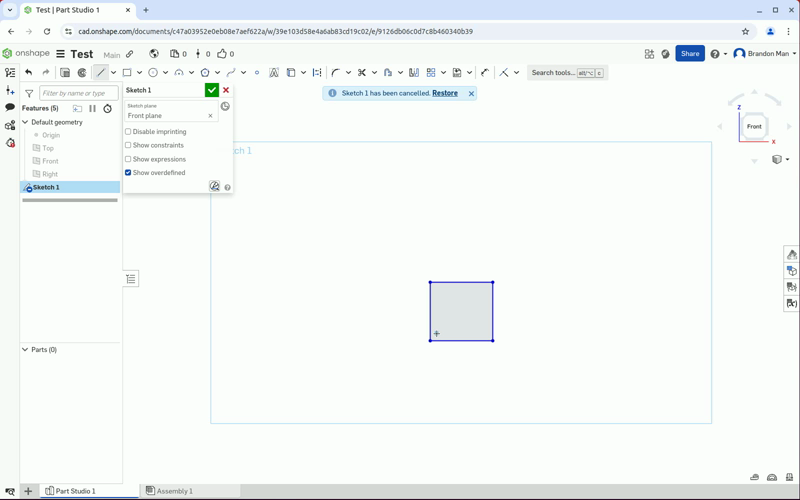
key_down(shift)
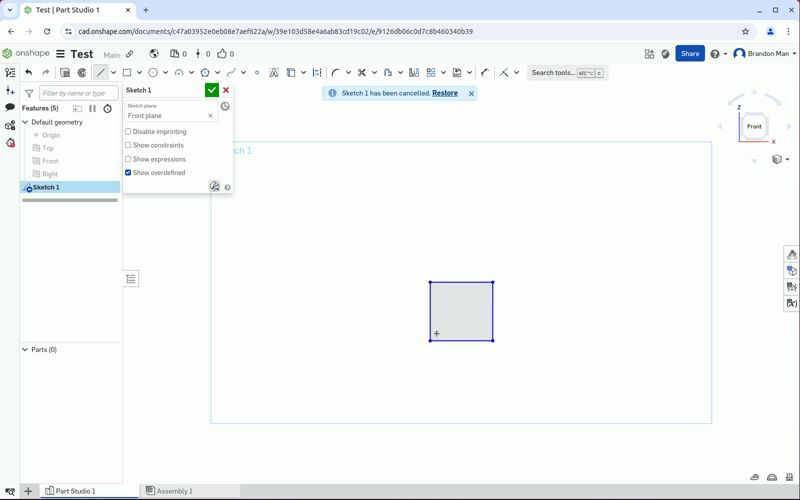
mouse_move(466, 333)
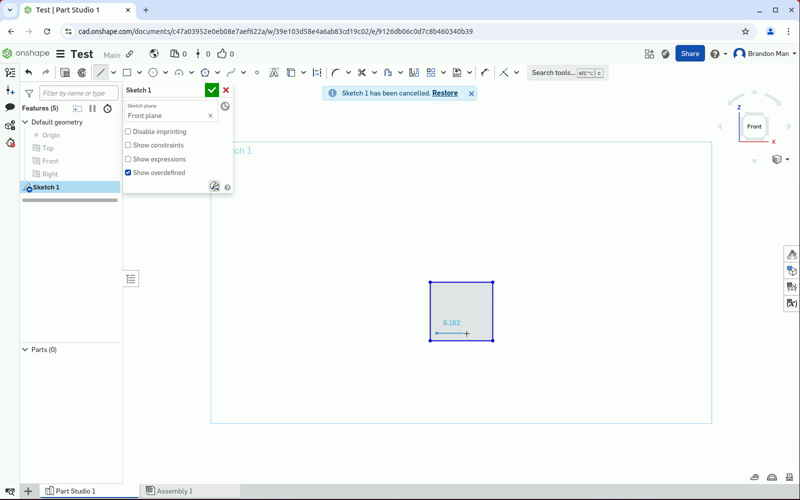
mouse_move(489, 333)
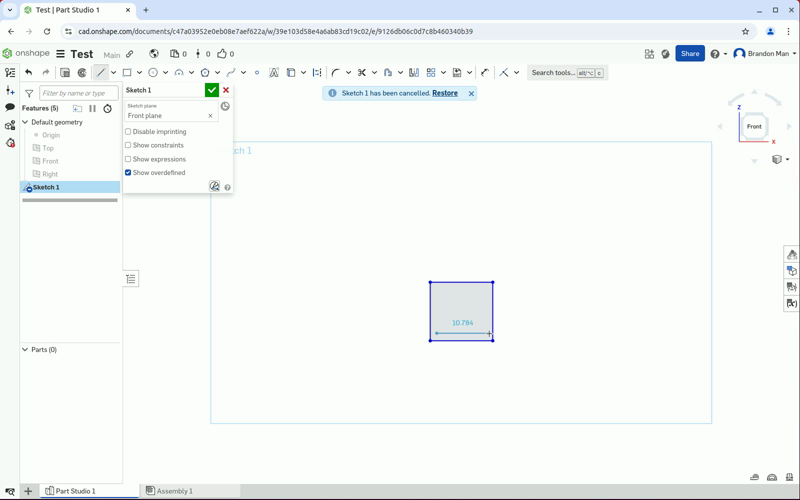
click(489, 333)
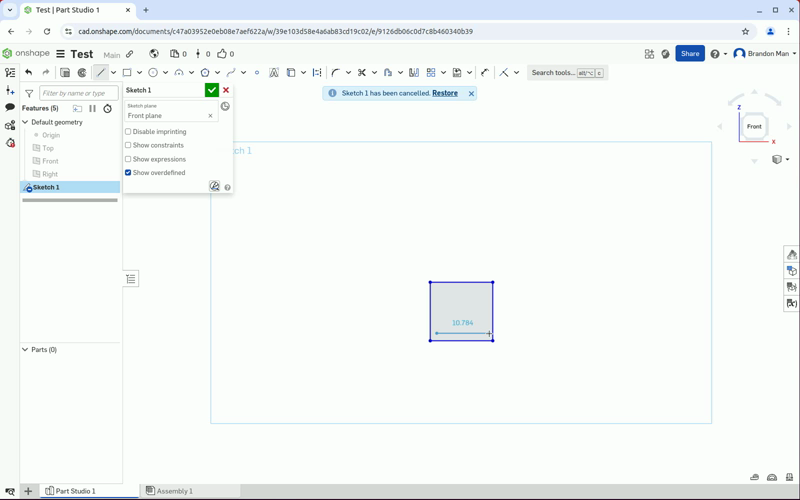
key_up(shift)
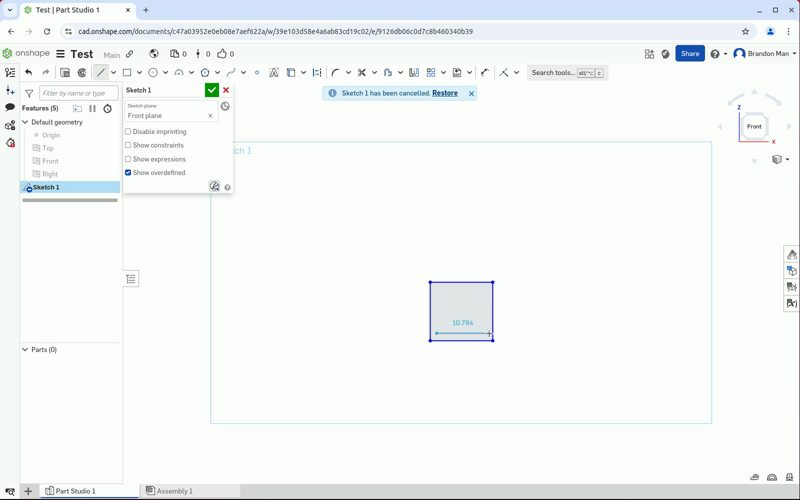
key_down(shift)
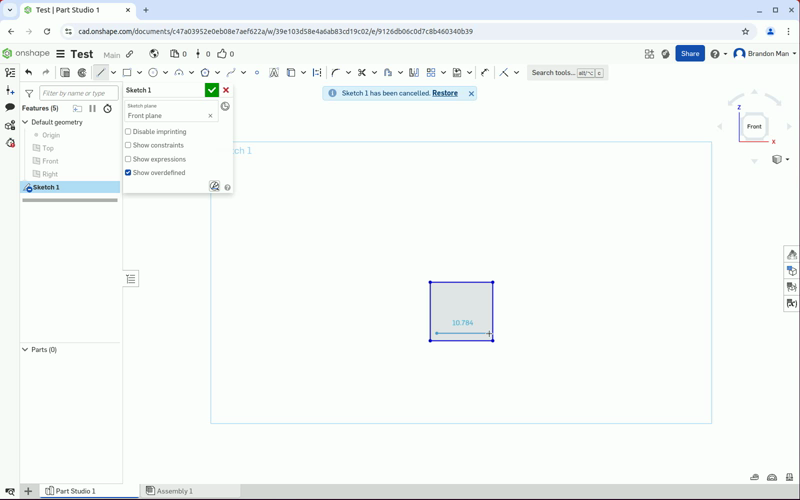
mouse_move(519, 333)
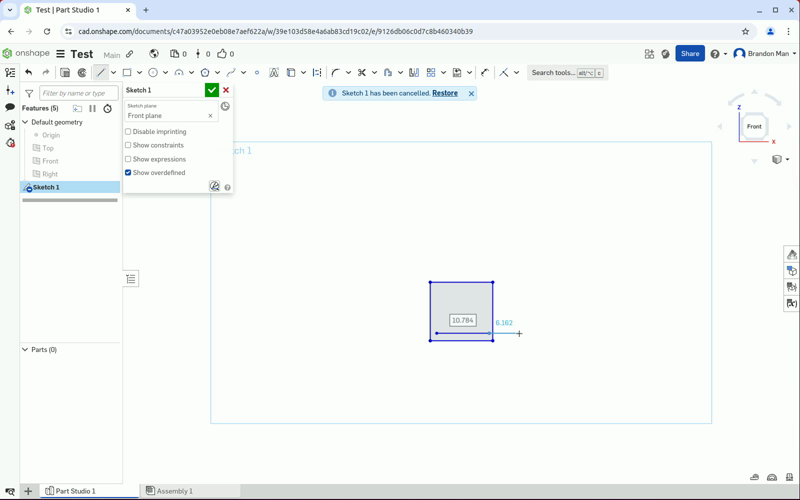
mouse_move(489, 284)
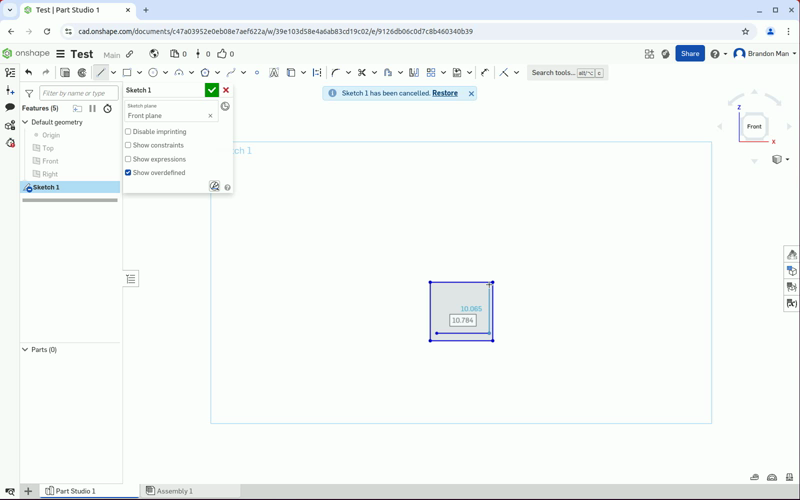
scroll(6)
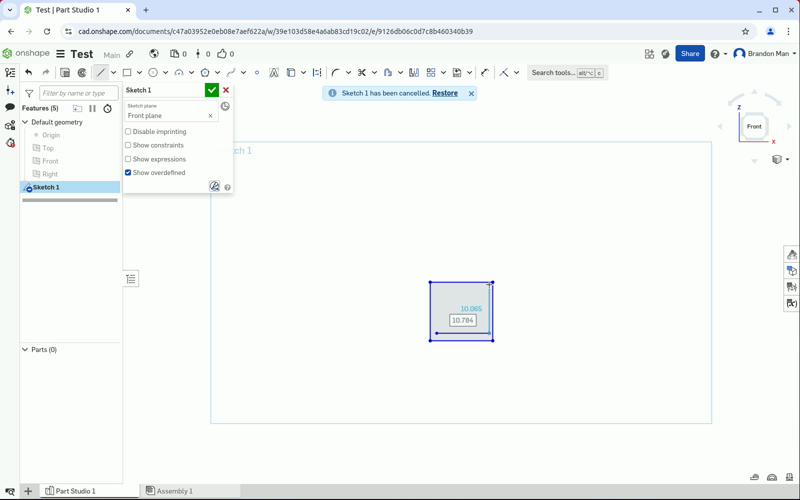
scroll(6)
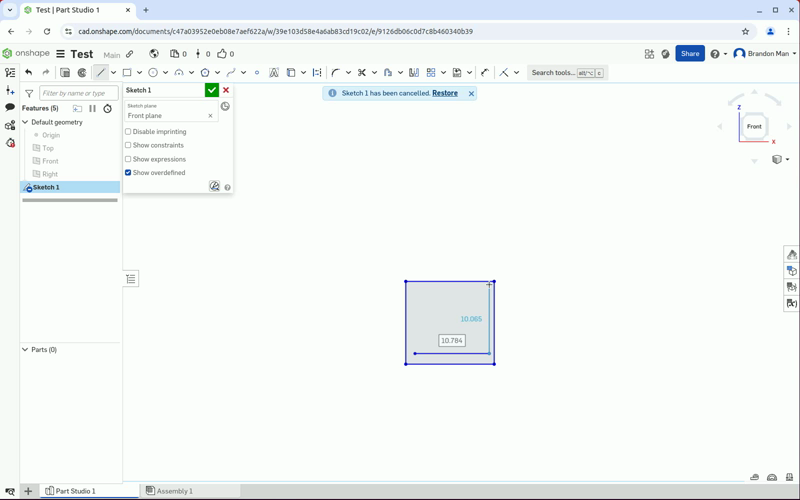
scroll(6)
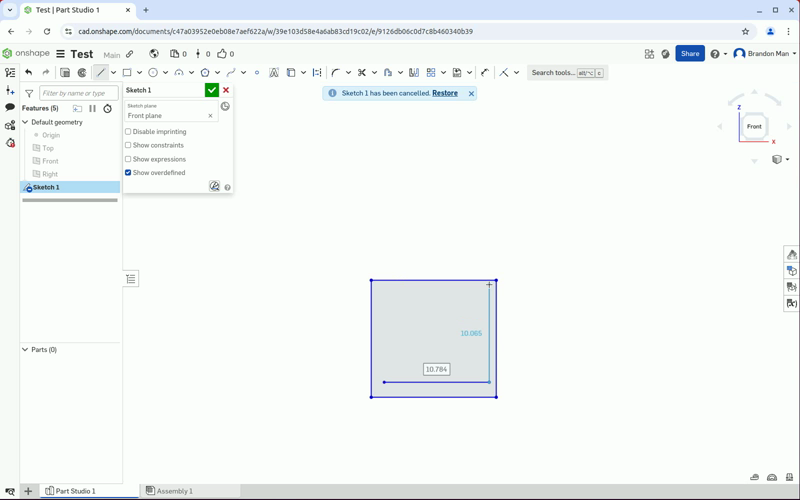
scroll(6)
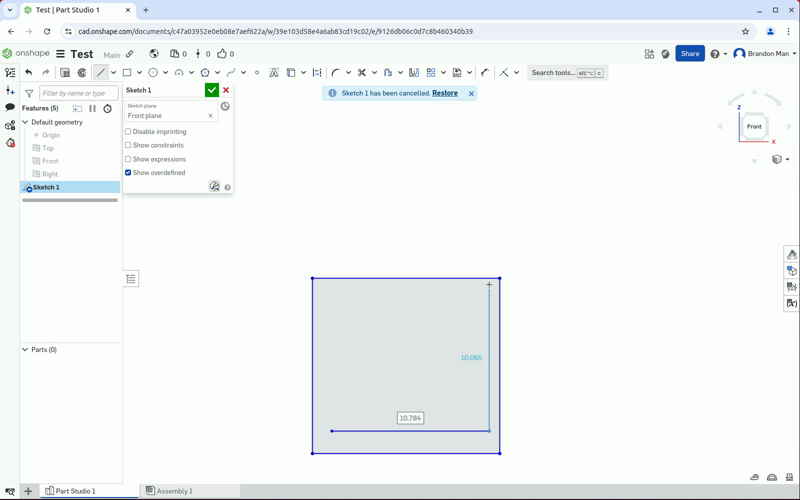
scroll(6)
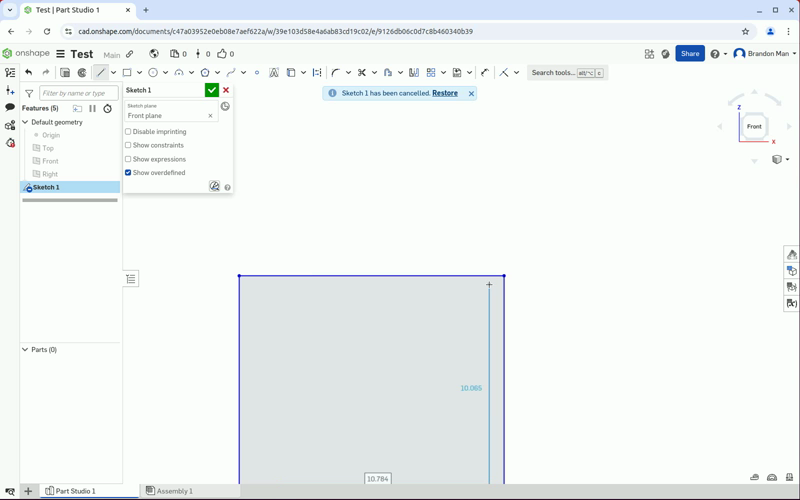
scroll(6)
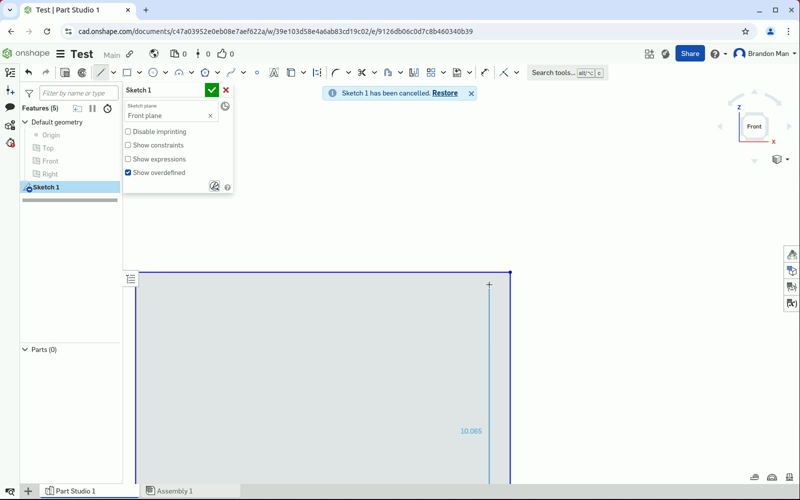
scroll(6)
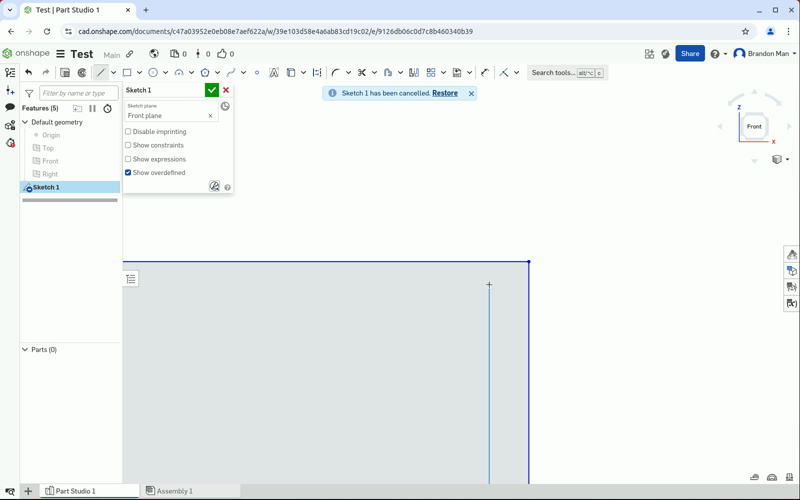
click(489, 284)
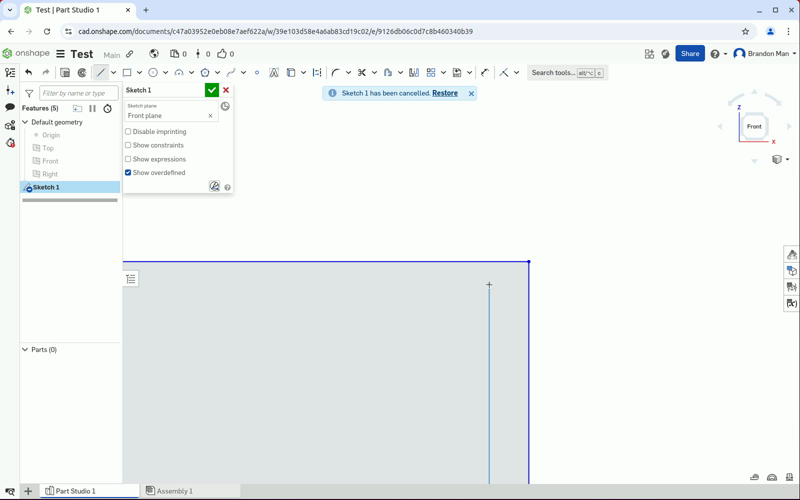
scroll(-6)
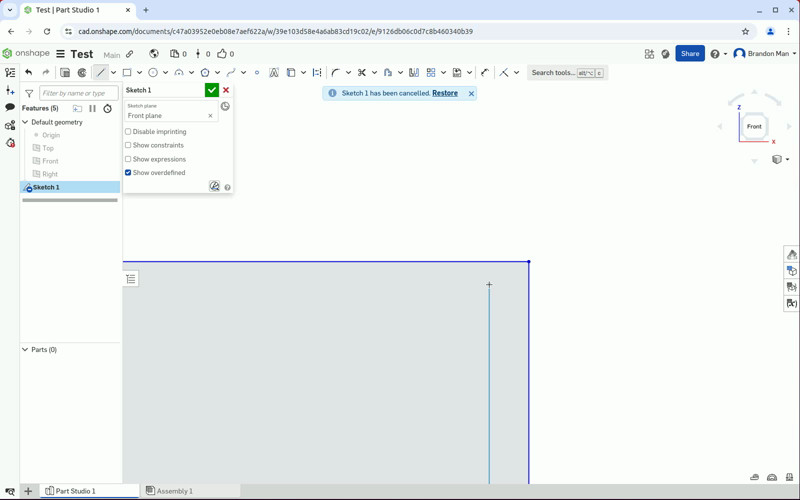
scroll(-6)
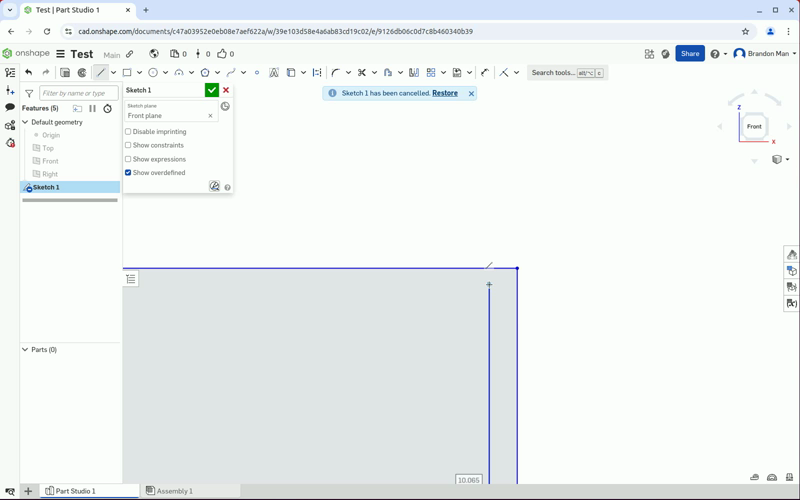
scroll(-6)
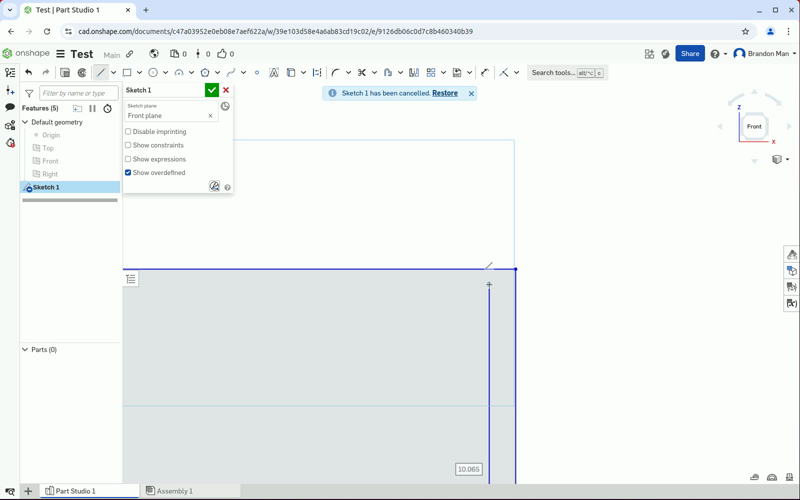
scroll(-6)
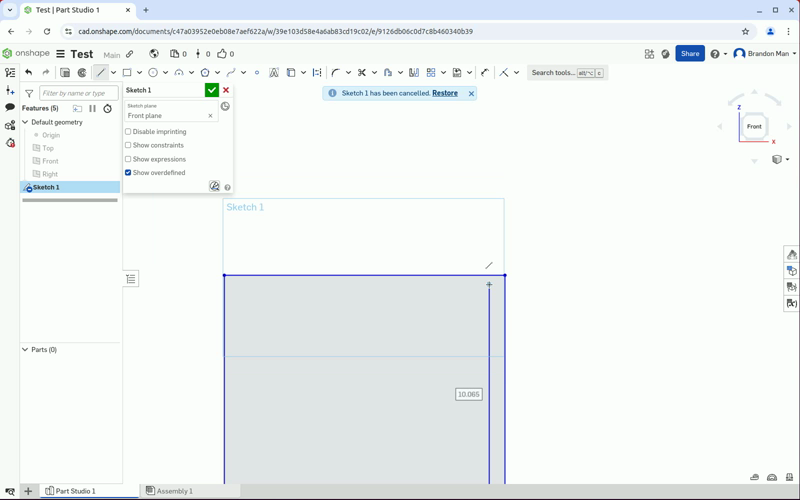
scroll(-6)
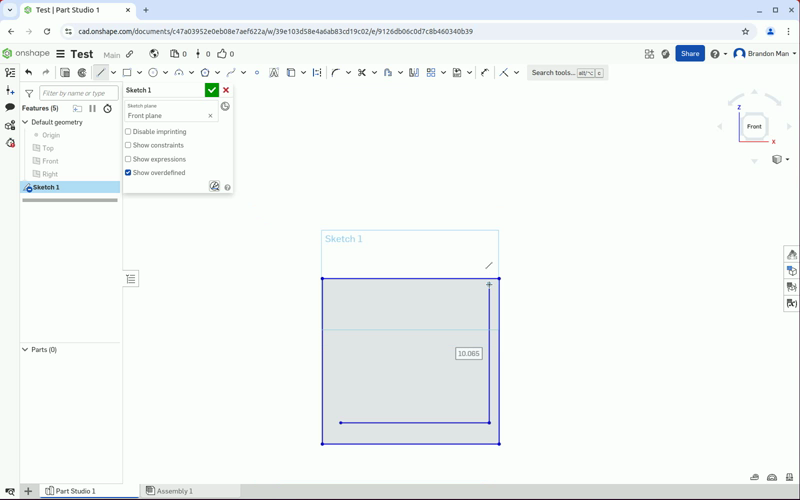
scroll(-6)
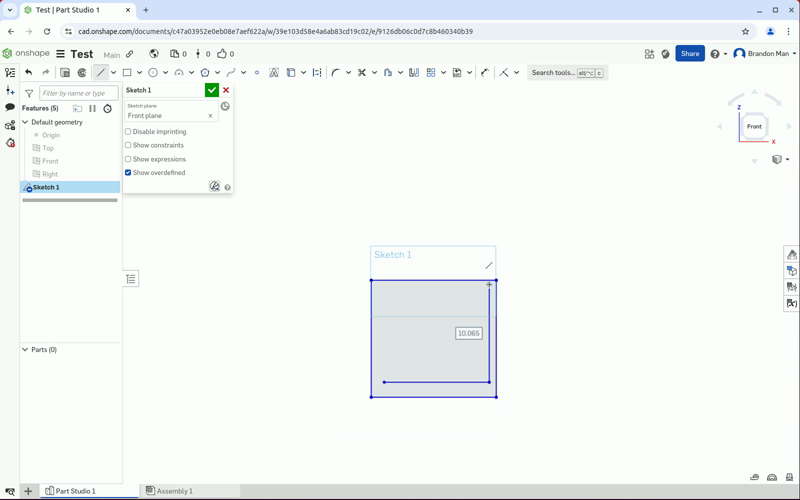
scroll(-6)
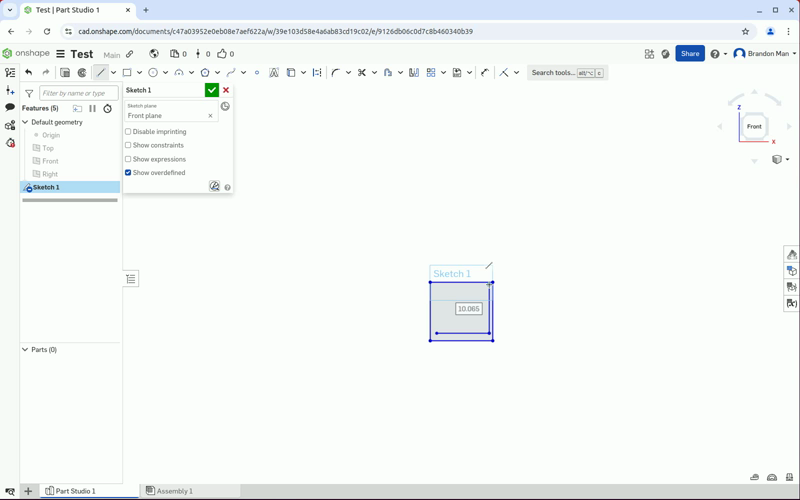
key_up(shift)
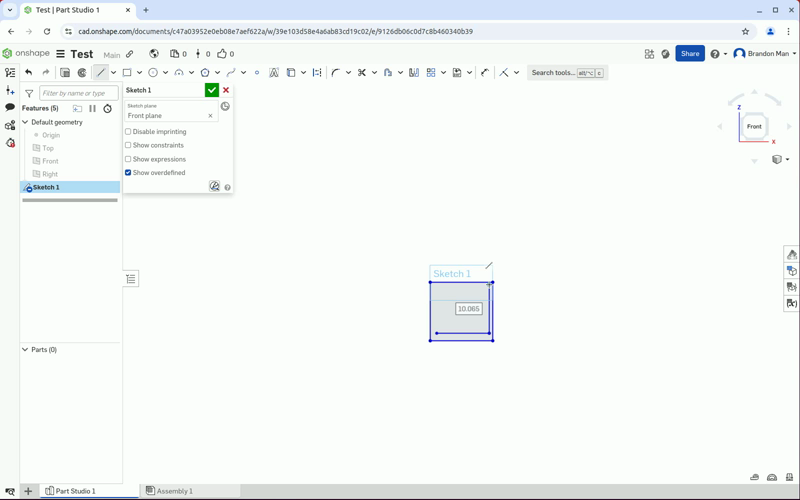
key_down(shift)
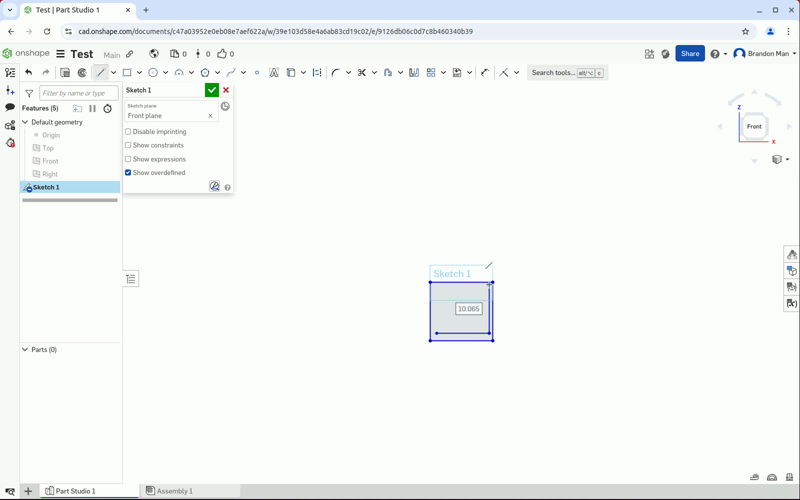
mouse_move(519, 284)
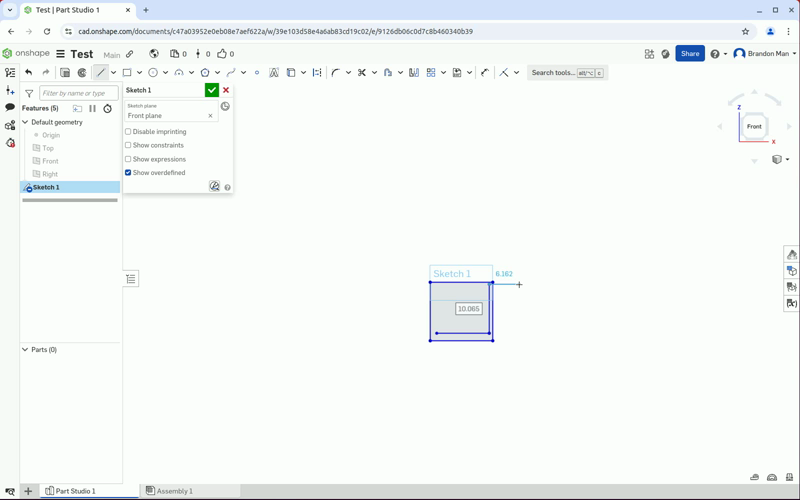
mouse_move(436, 284)
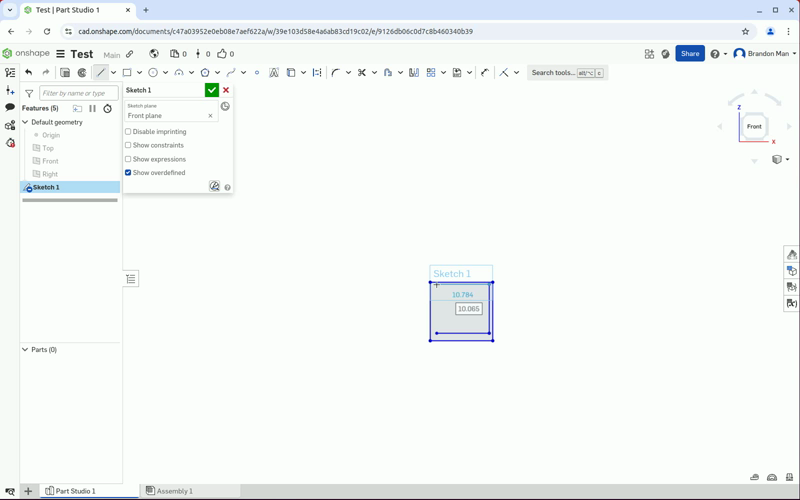
click(436, 284)
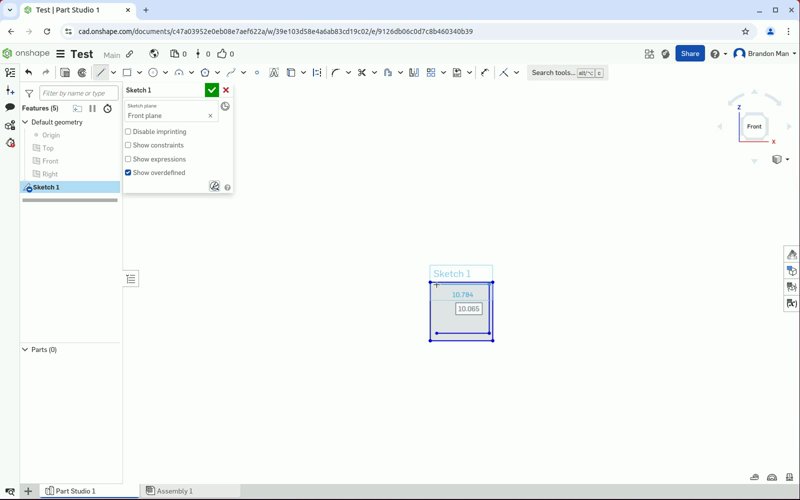
key_up(shift)
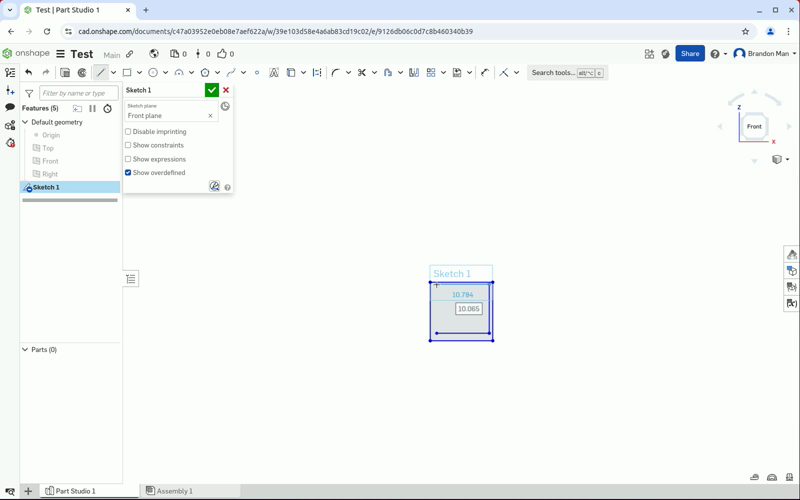
mouse_move(466, 284)
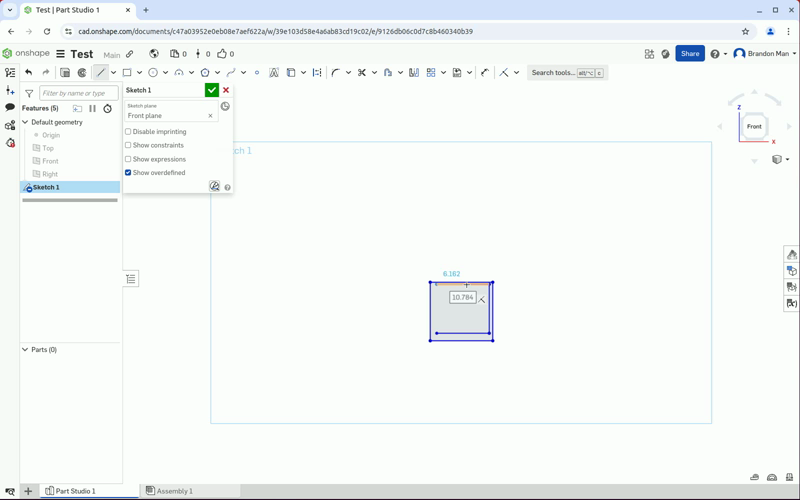
key_down(shift)
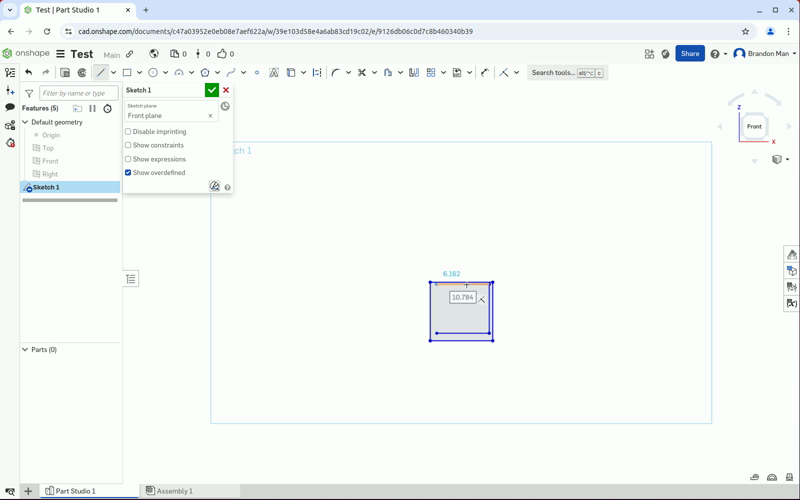
mouse_move(436, 333)
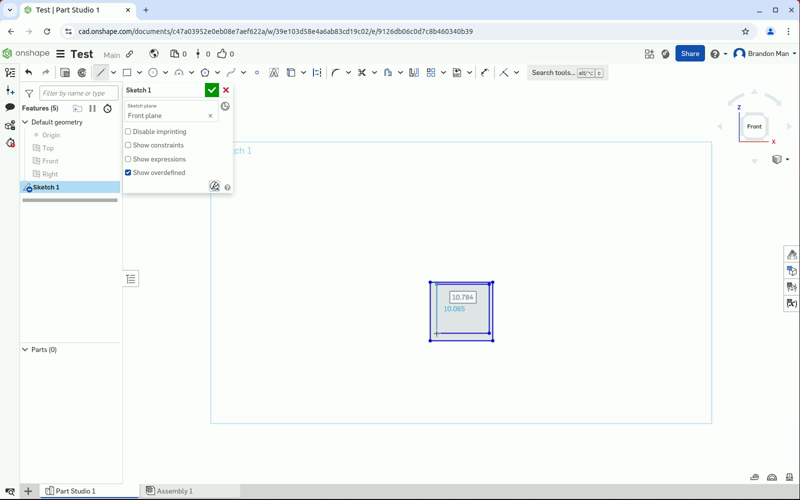
key_up(shift)
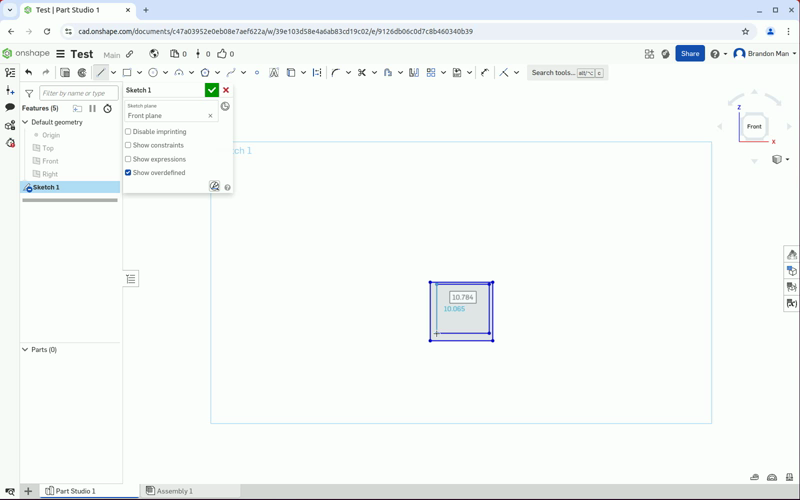
click(436, 333)
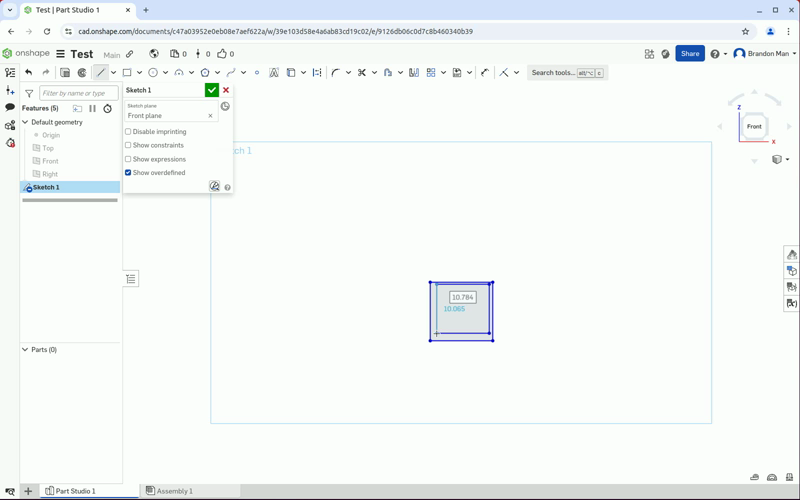
key(esc)
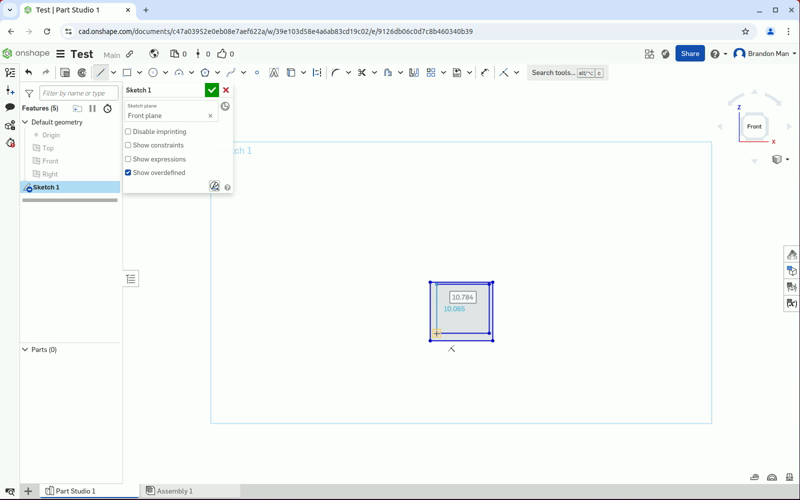
mouse_move(434, 285)
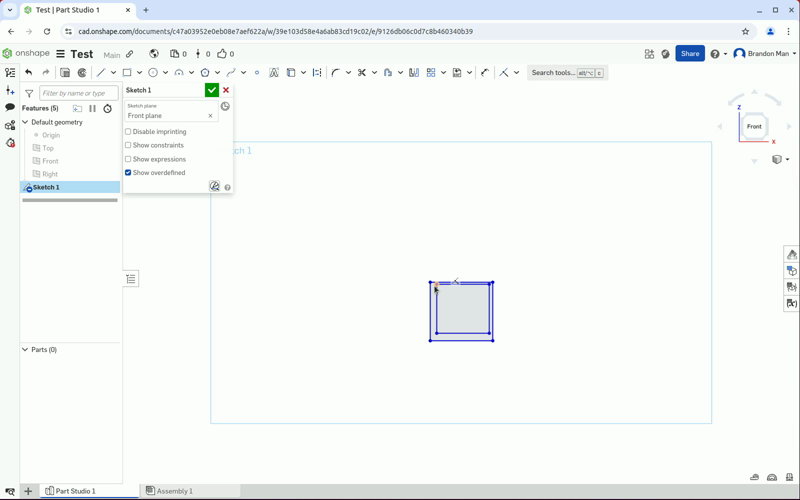
scroll(6)
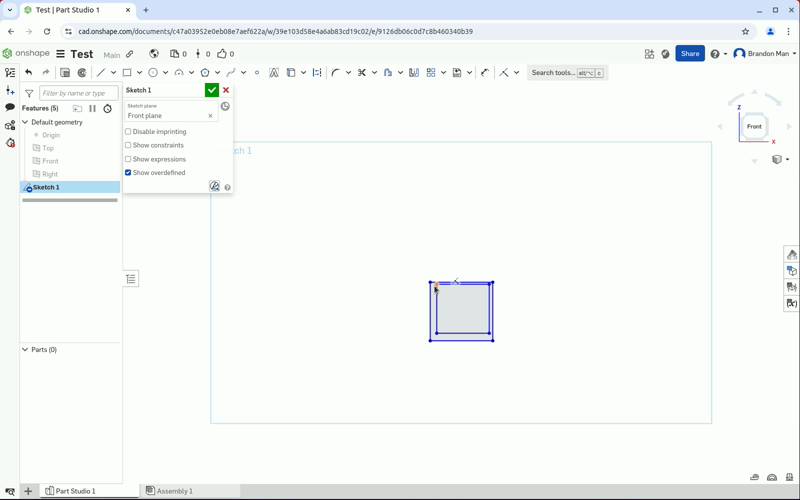
scroll(6)
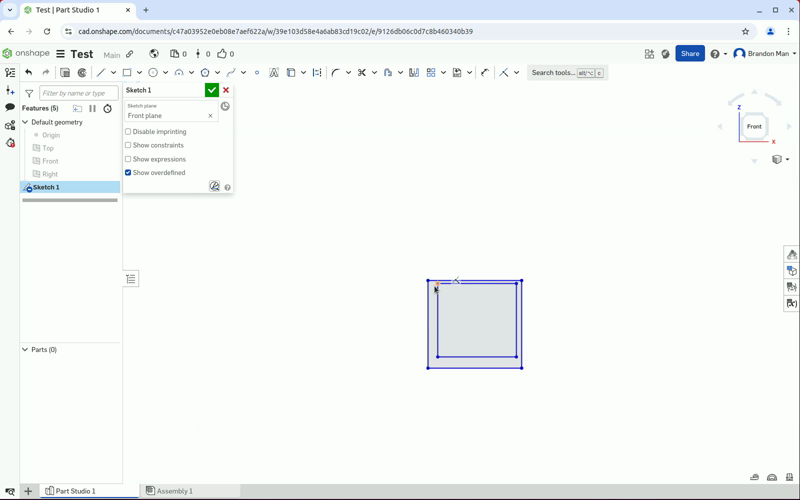
scroll(6)
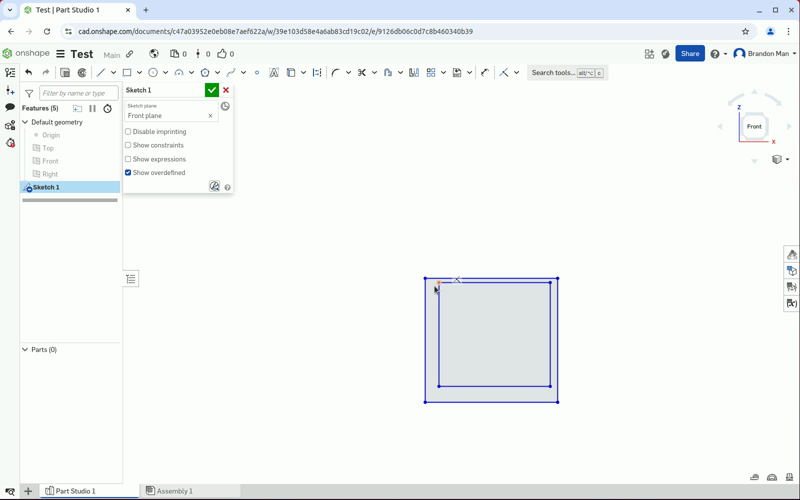
scroll(6)
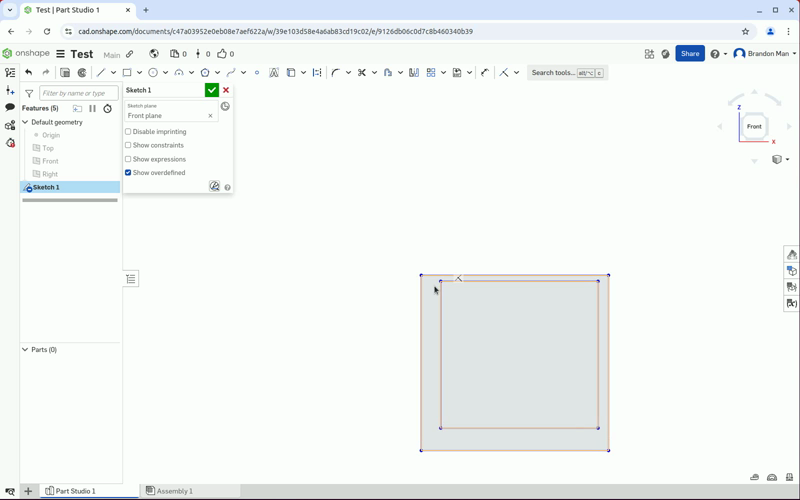
scroll(6)
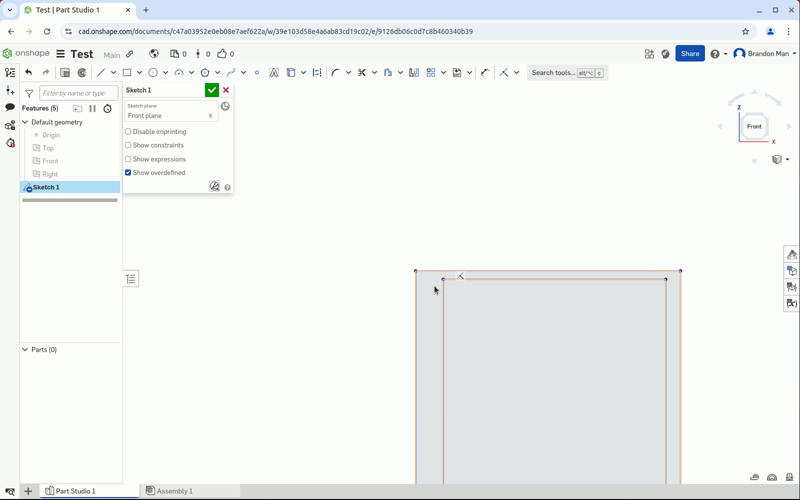
scroll(6)
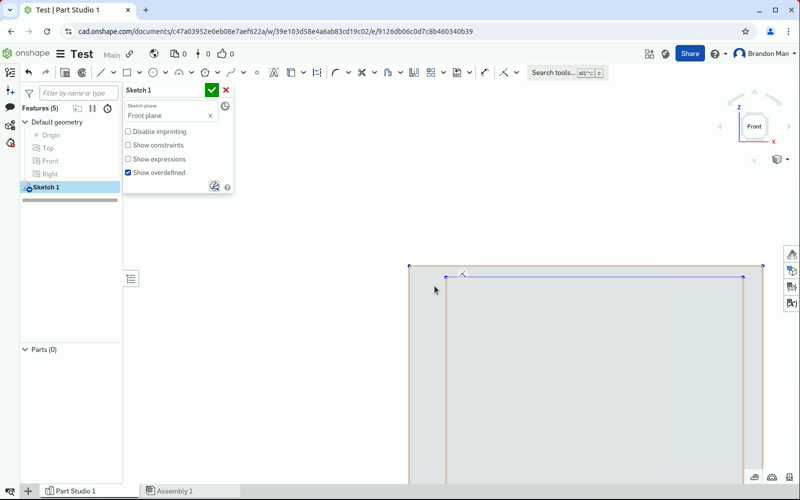
scroll(6)
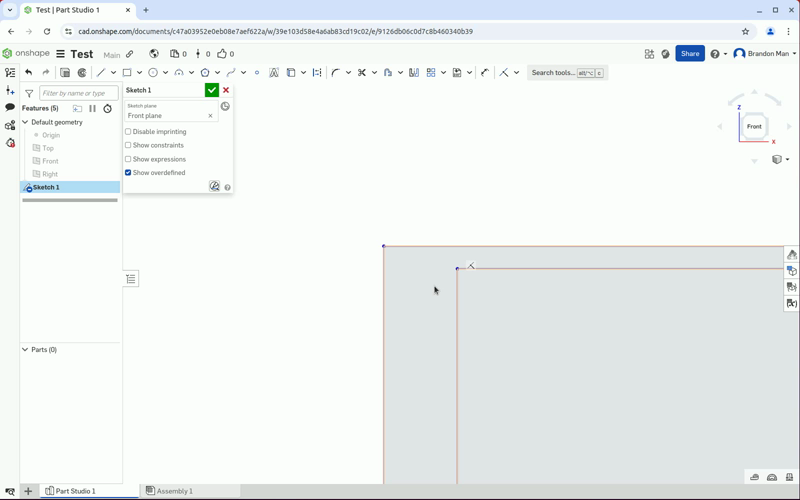
click(434, 285)
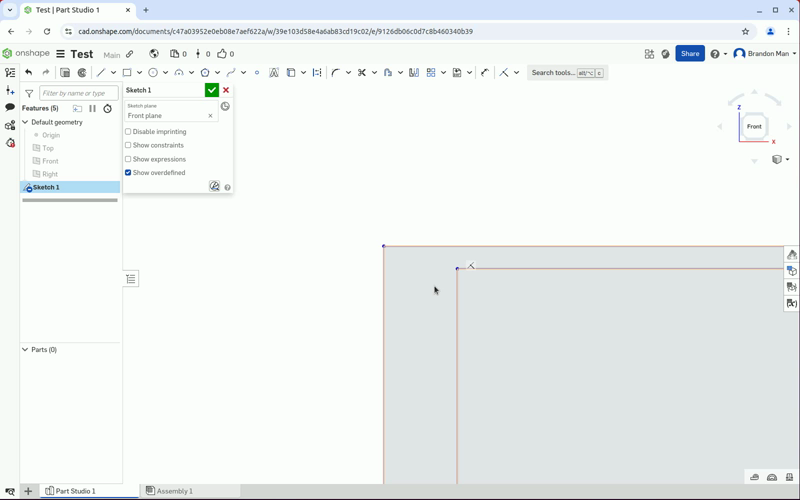
scroll(-6)
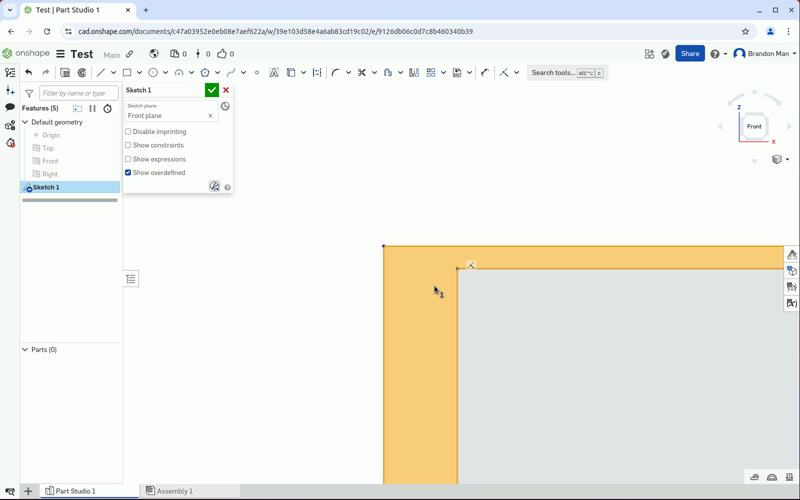
scroll(-6)
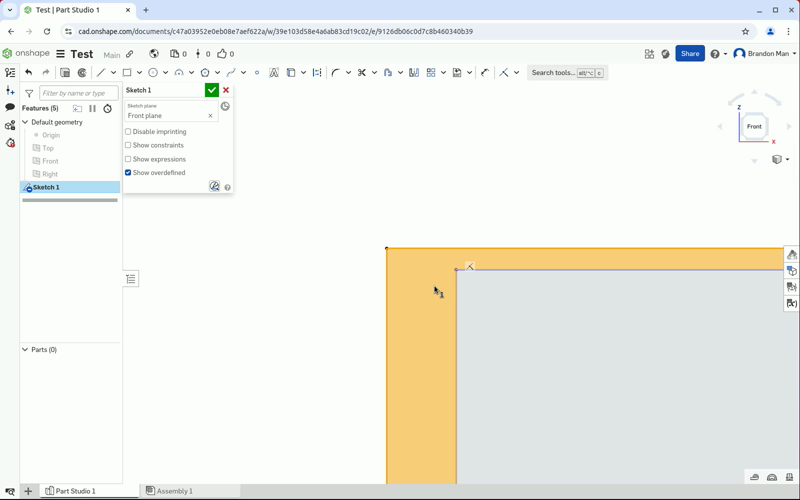
scroll(-6)
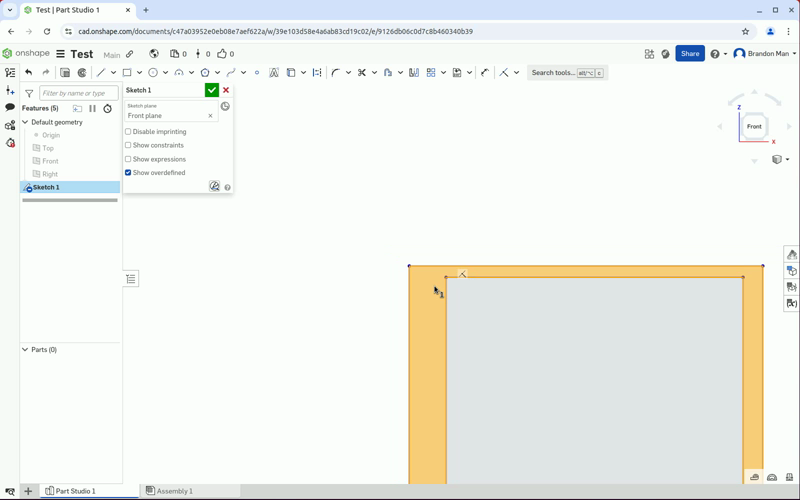
scroll(-6)
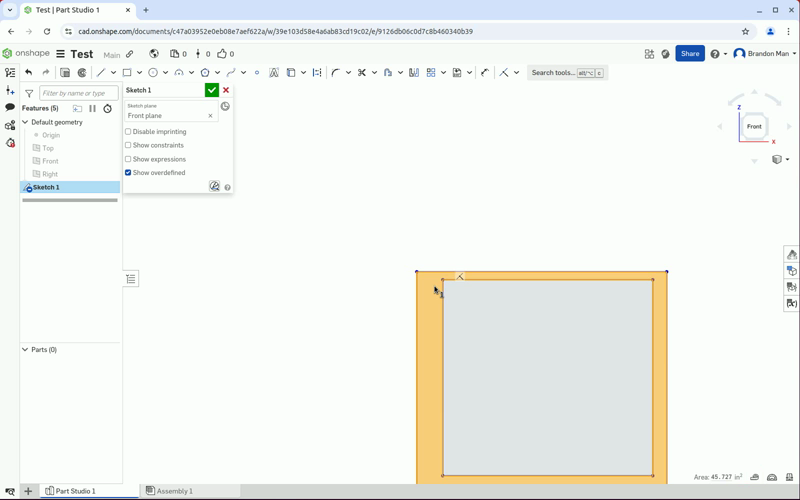
scroll(-6)
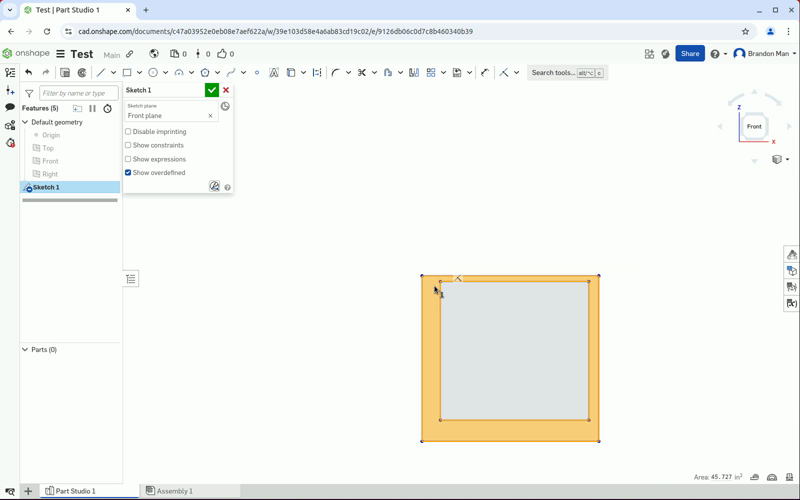
scroll(-6)
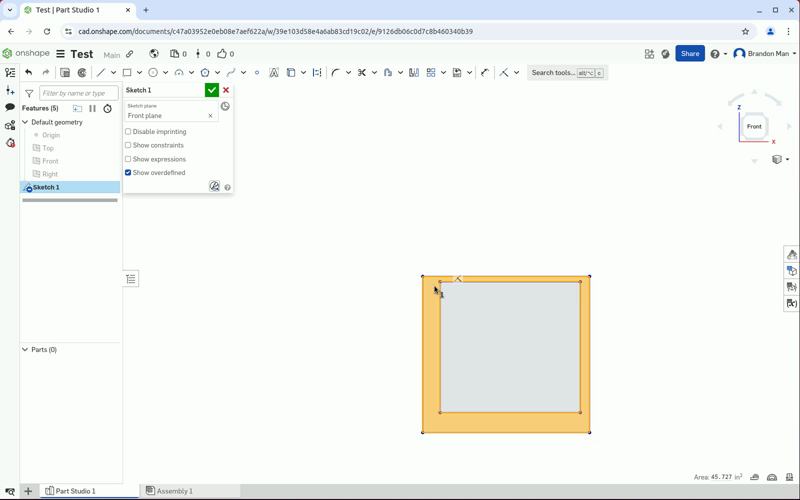
scroll(-6)
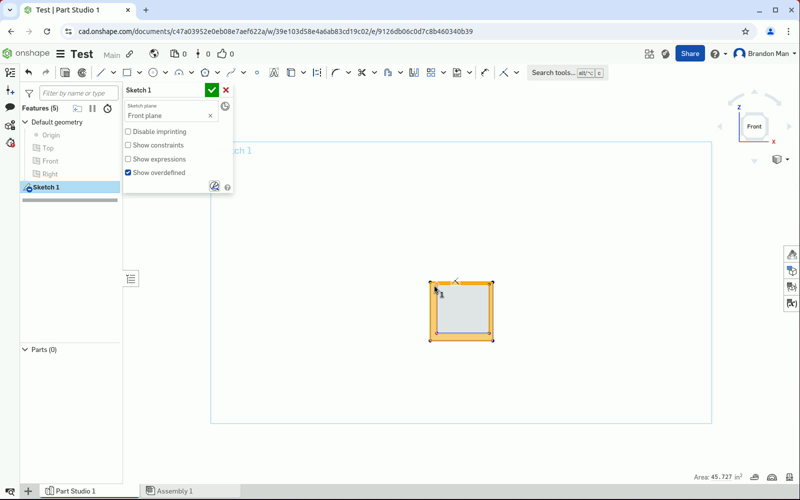
mouse_move(73, 352)
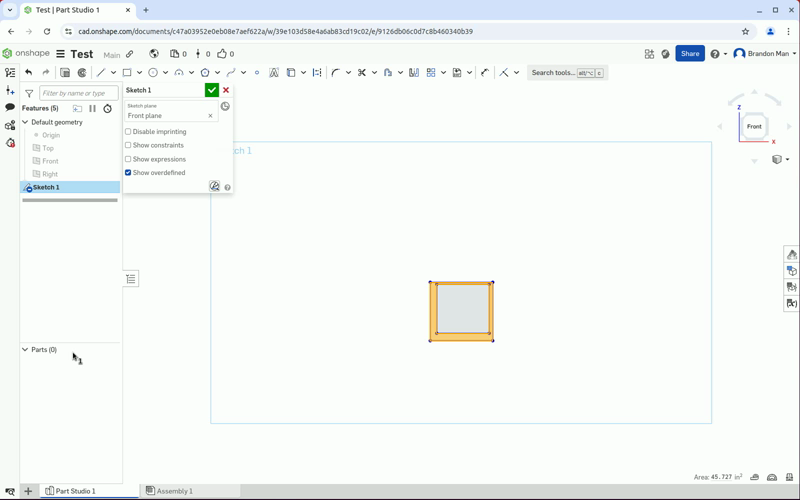
key(shift+y)
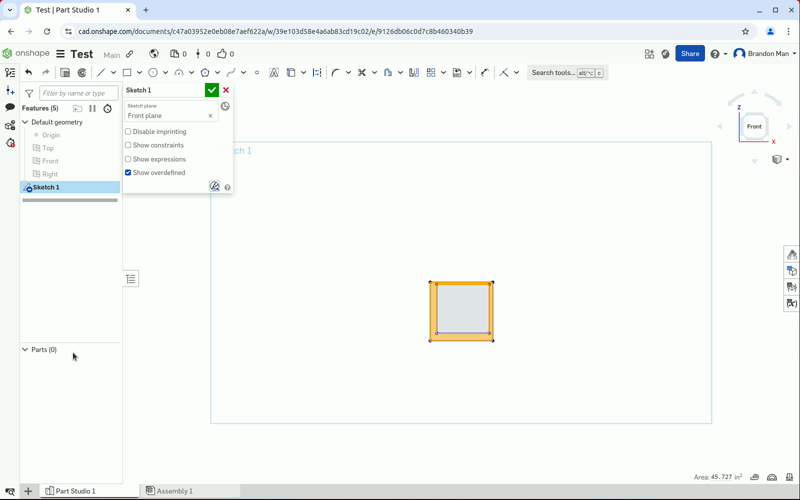
key(shift+e)
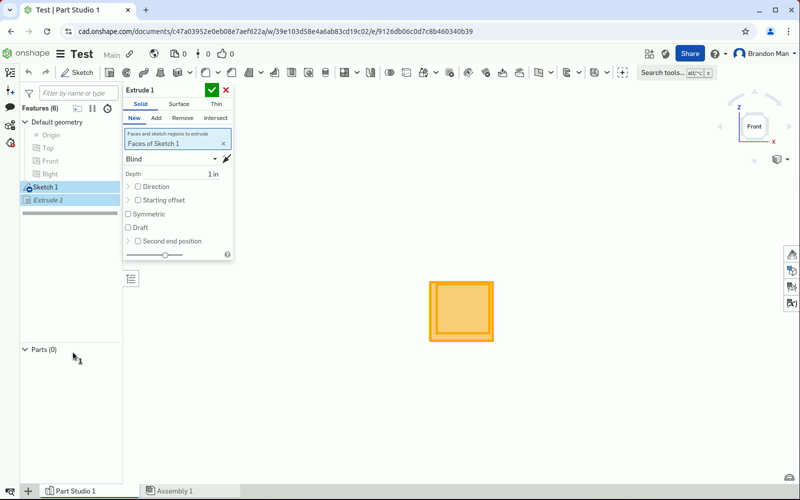
mouse_move(143, 106)
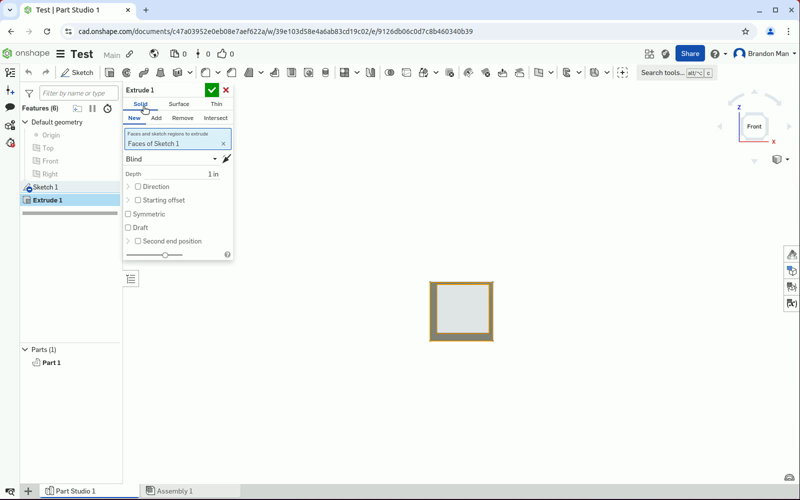
click(143, 106)
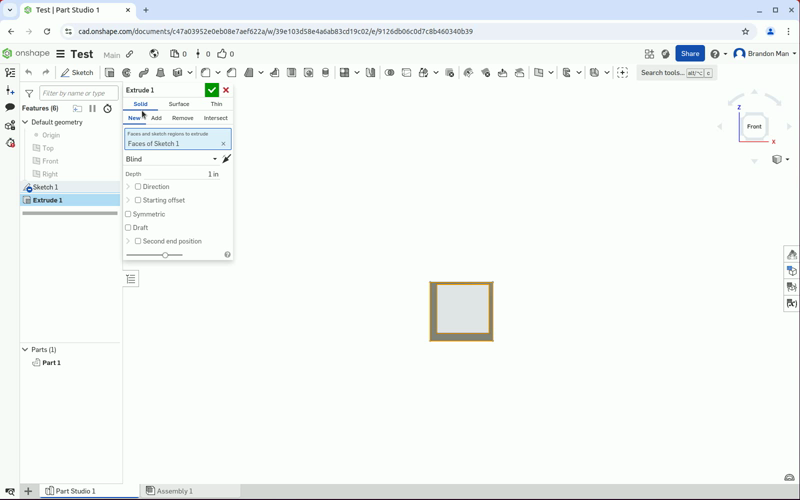
mouse_move(137, 120)
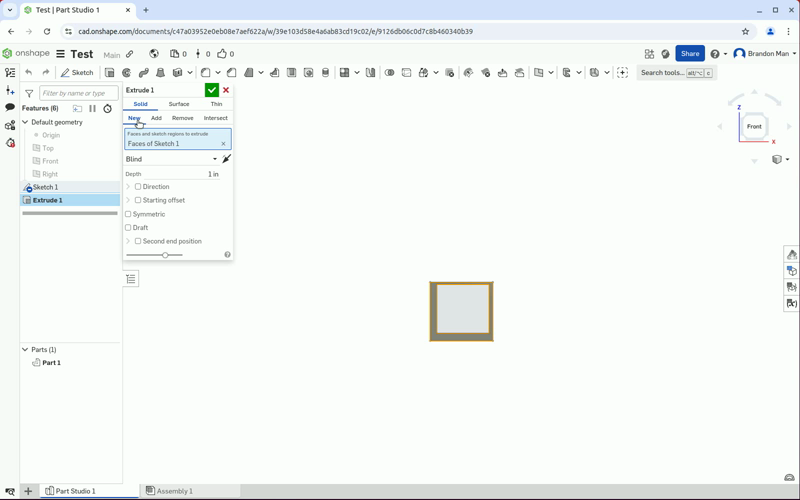
click(137, 120)
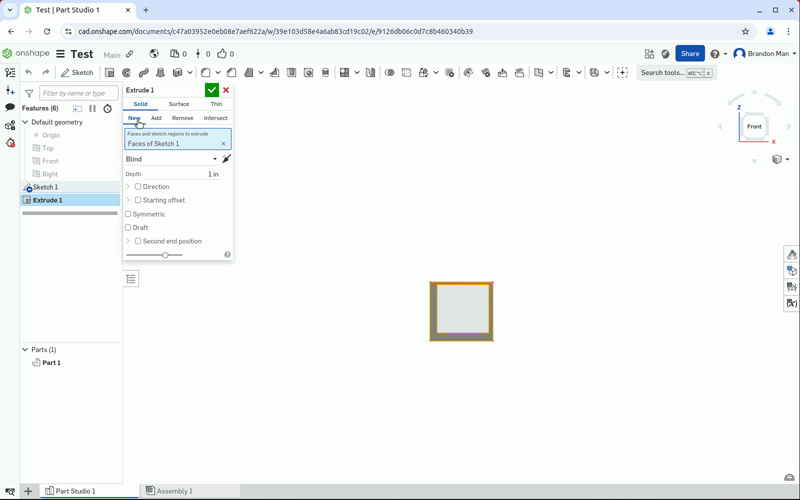
key(tab, 4)
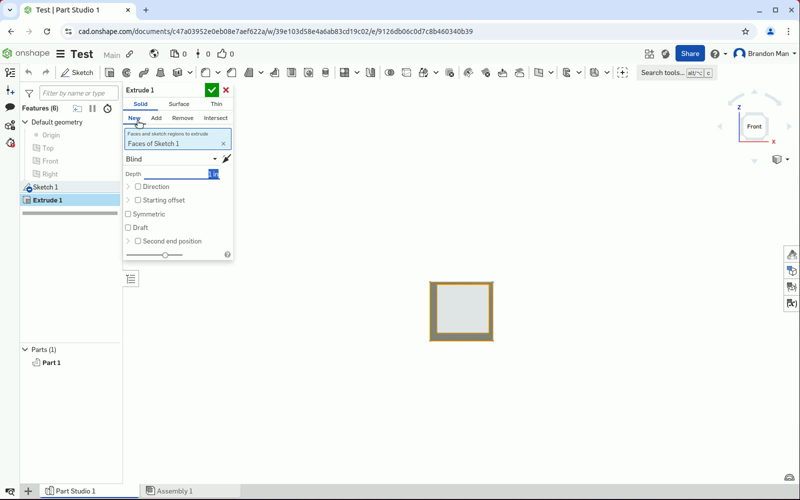
text(2.407)
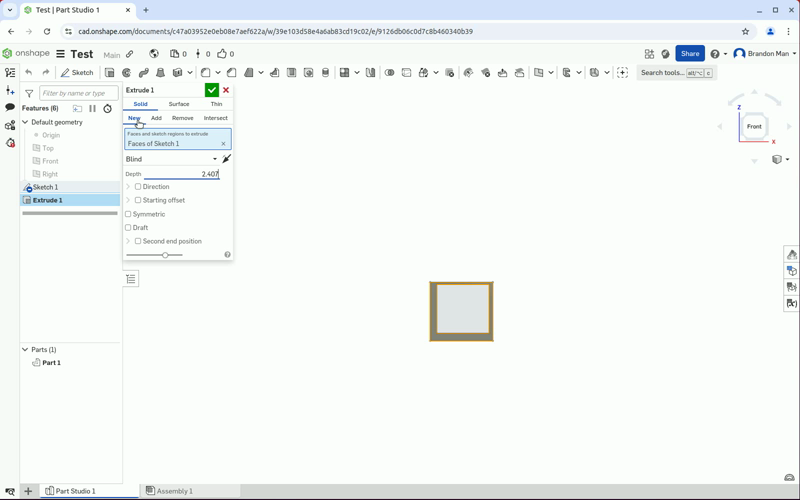
key(enter)
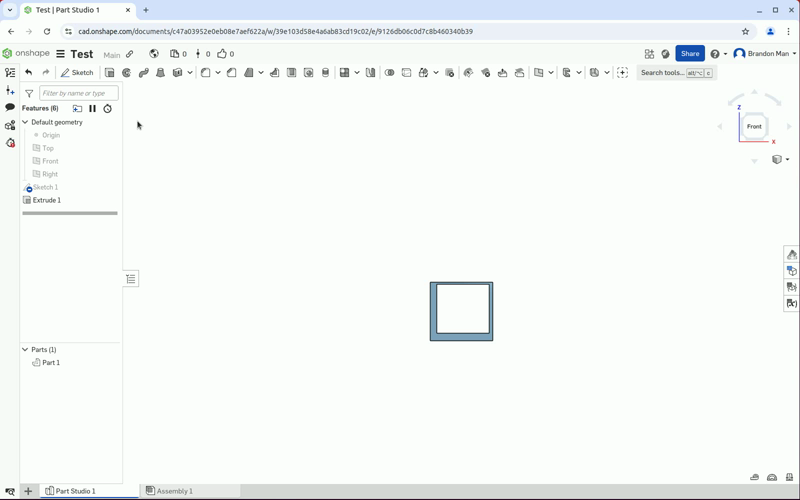
key(shift+h)
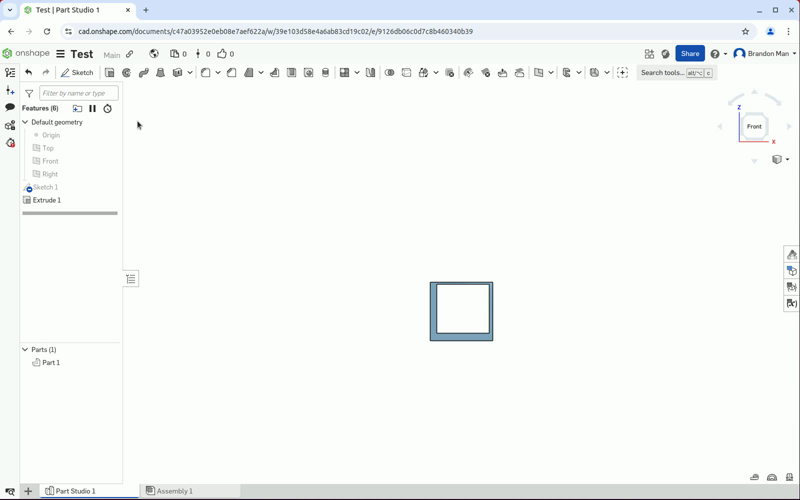
key(shift+h)
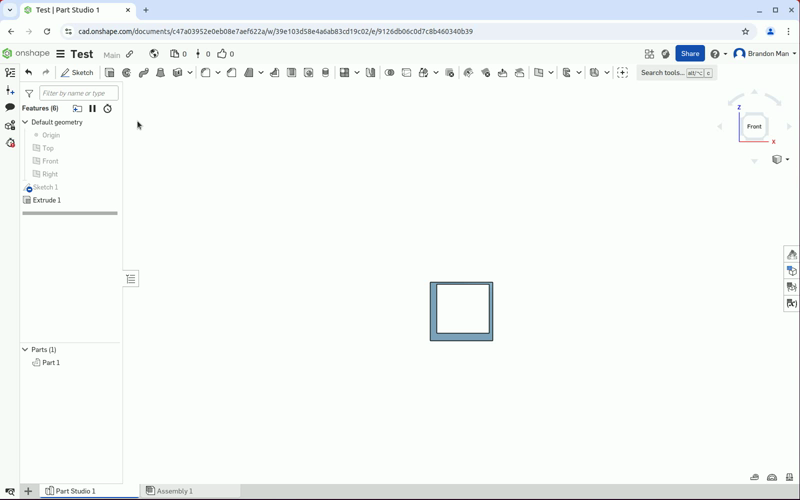
mouse_move(73, 189)
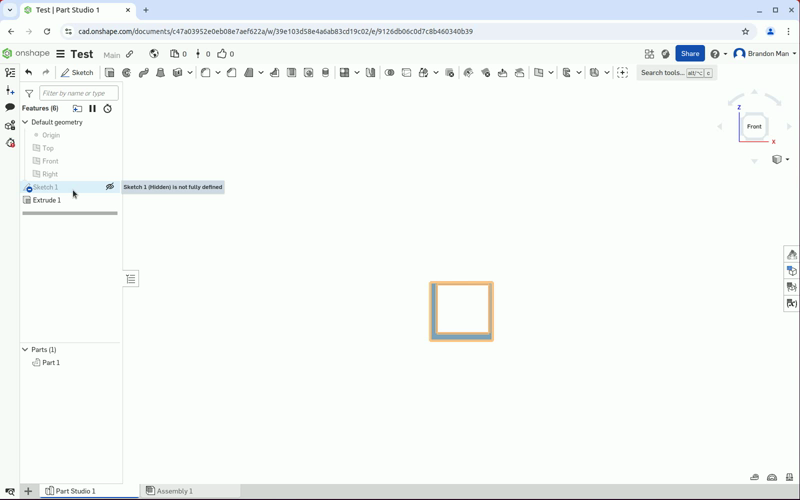
click(73, 189)
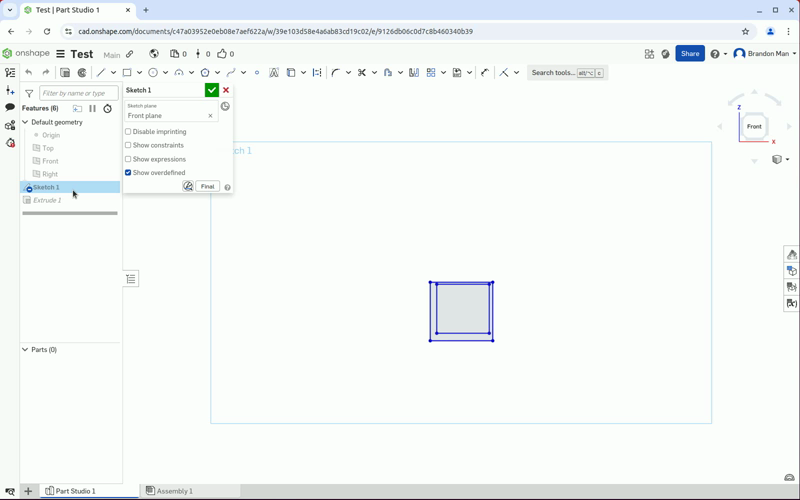
mouse_move(229, 92)
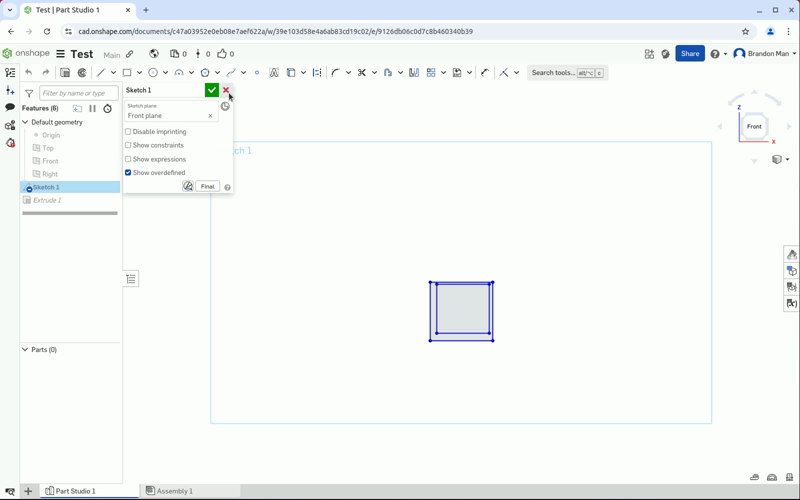
click(229, 92)
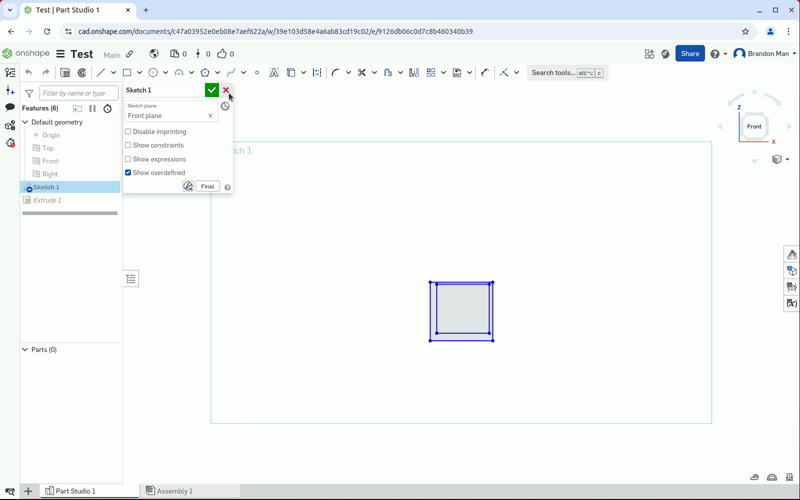
key(shift+s)
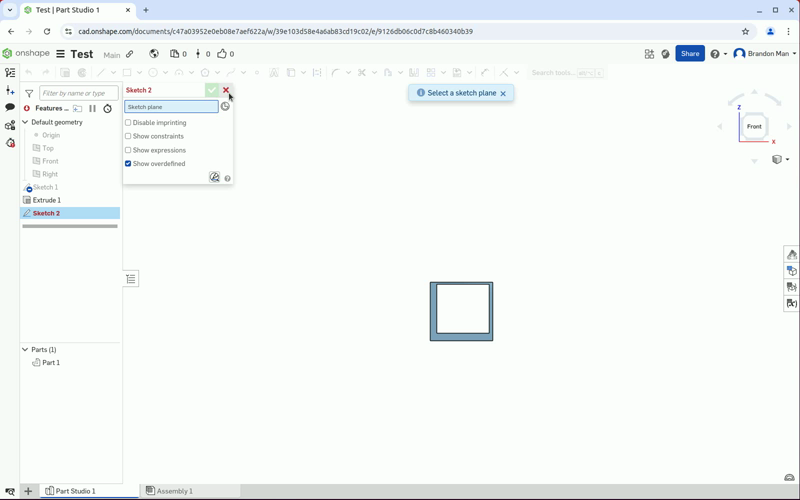
mouse_move(73, 163)
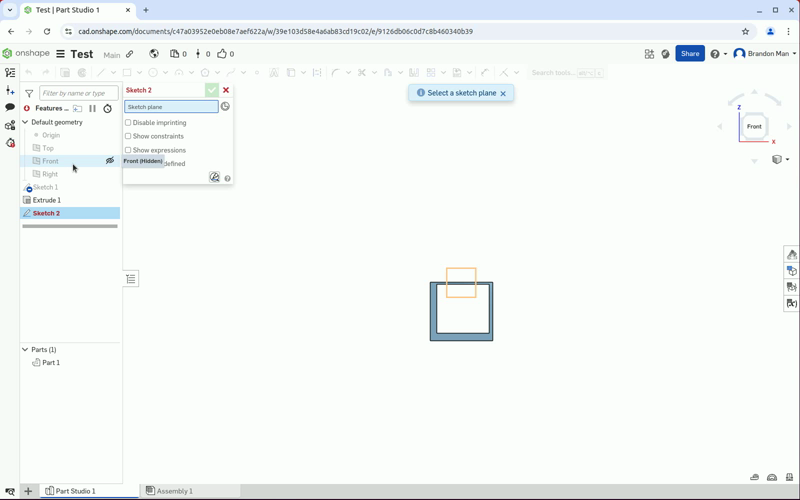
click(73, 163)
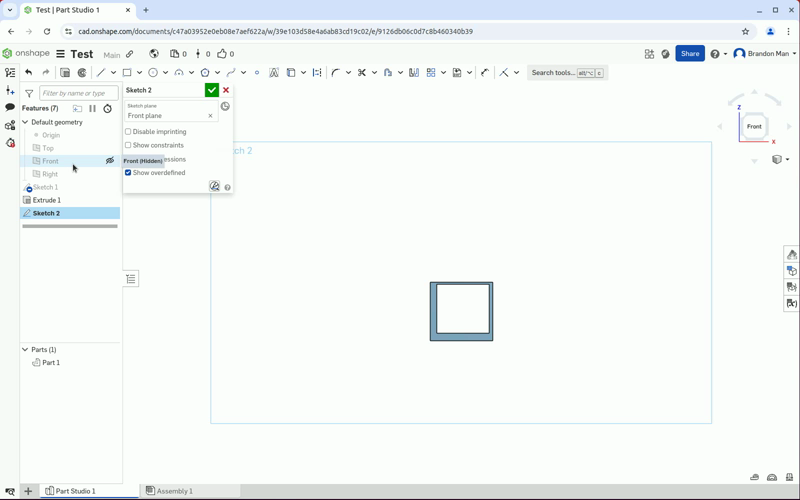
mouse_move(73, 352)
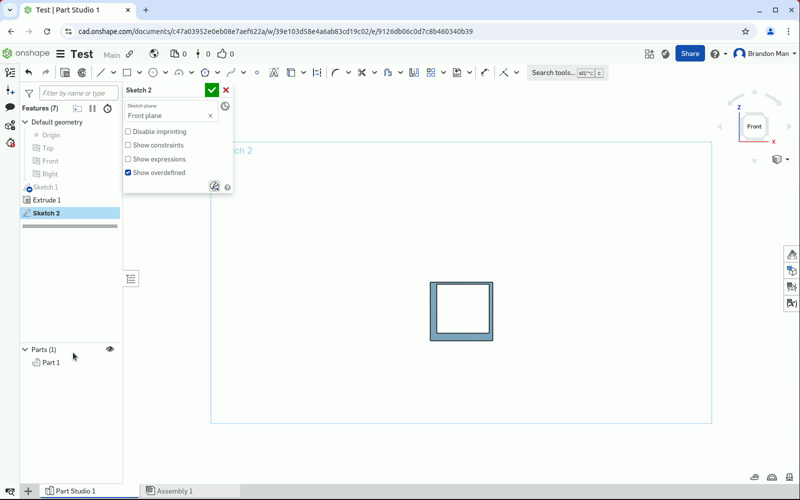
key(y)
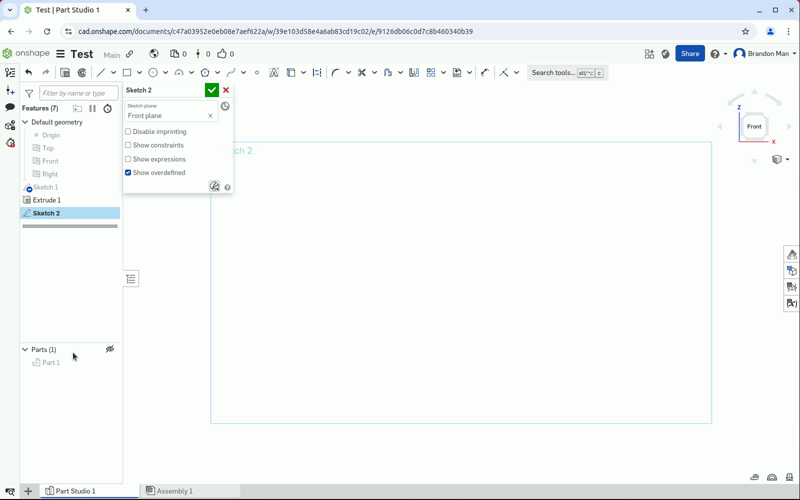
key(l)
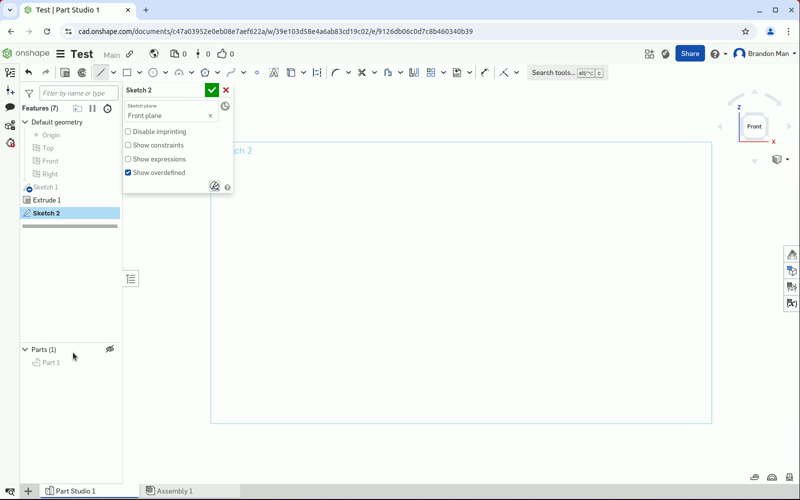
key_down(shift)
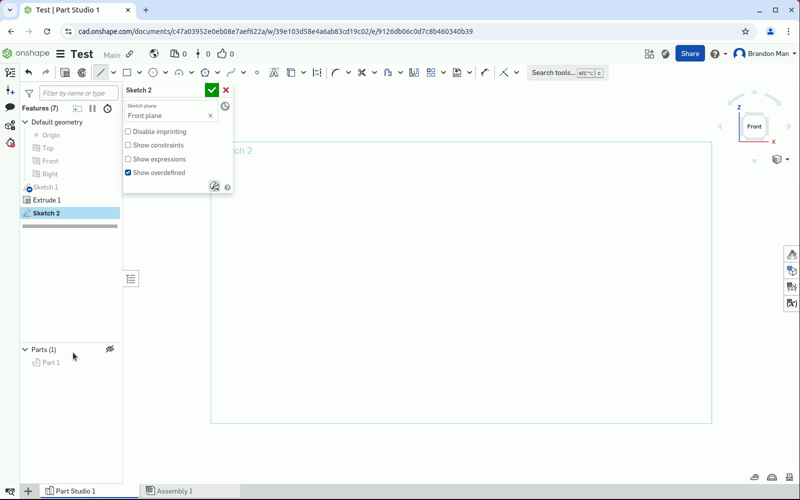
mouse_move(356, 282)
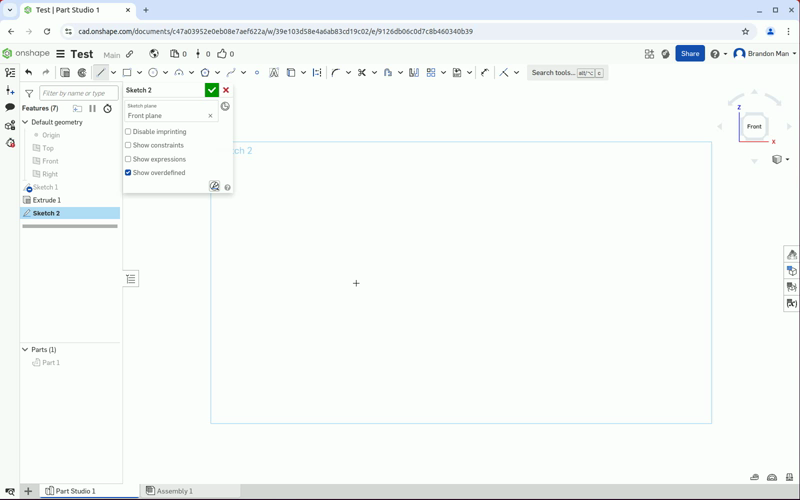
click(356, 282)
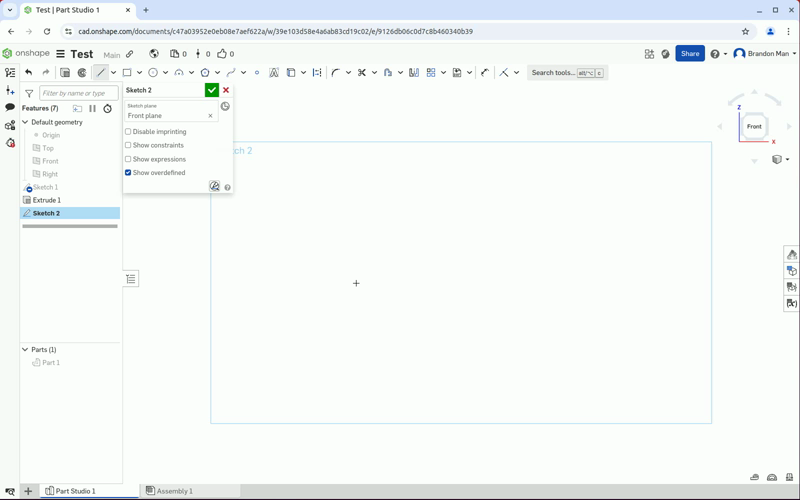
key_up(shift)
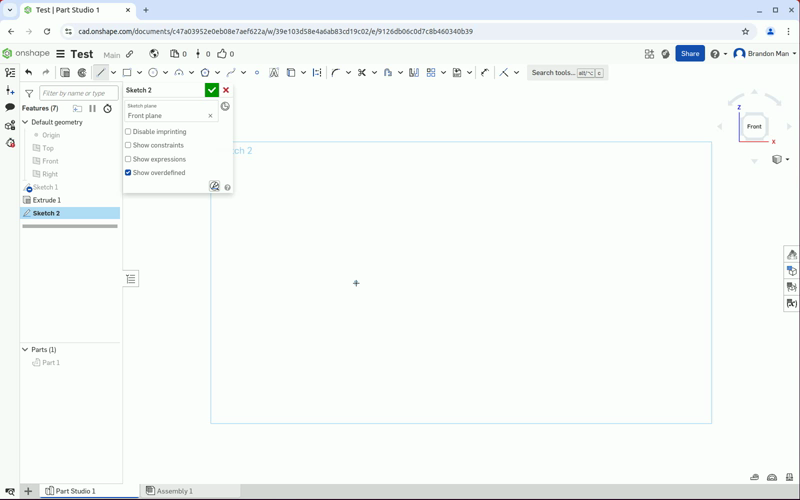
key_down(shift)
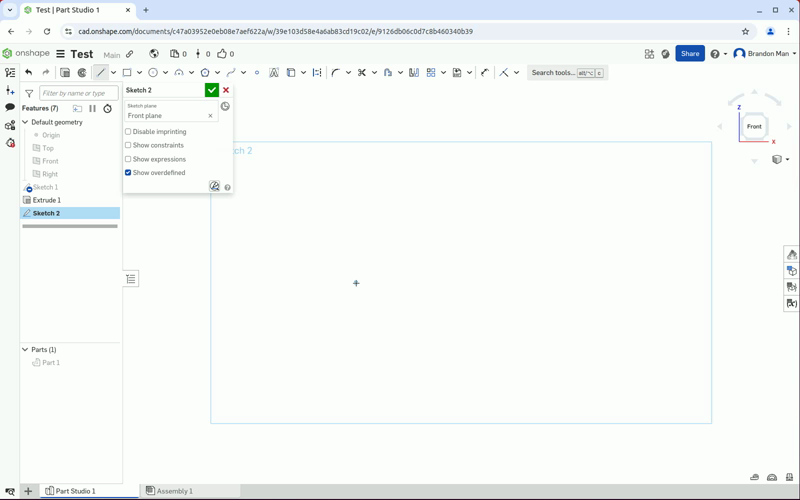
mouse_move(430, 282)
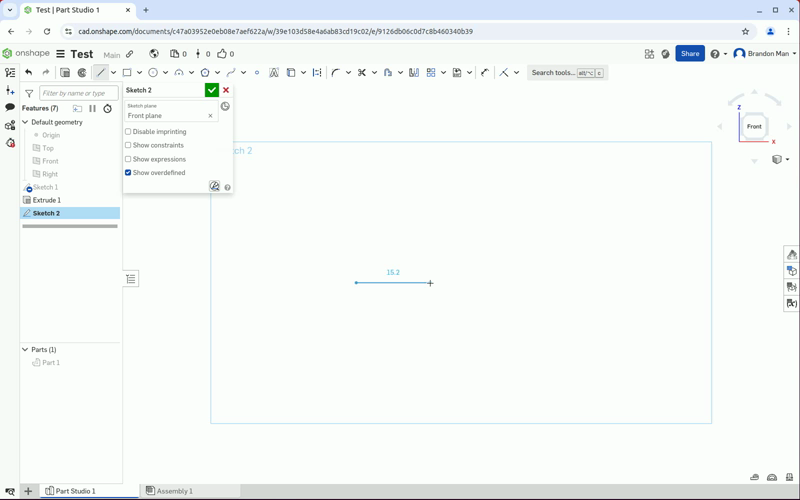
click(430, 282)
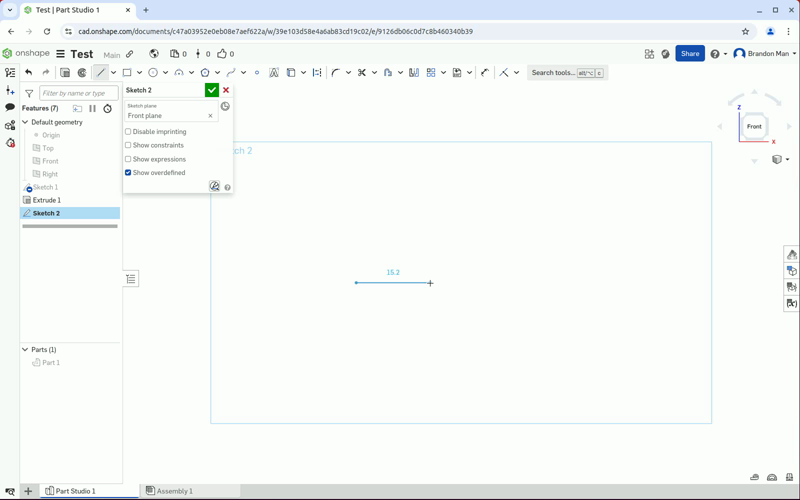
key_up(shift)
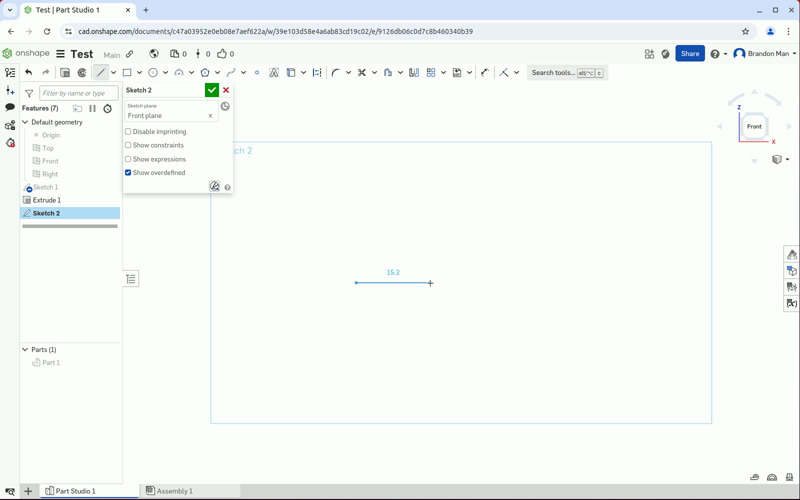
key_down(shift)
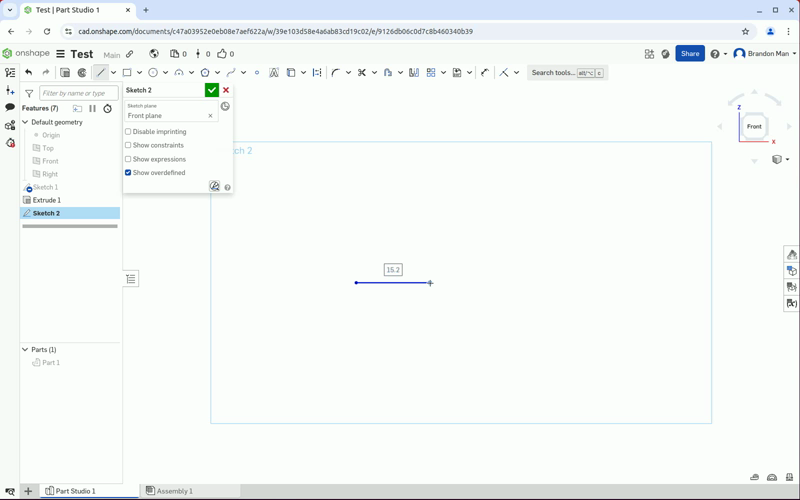
mouse_move(491, 282)
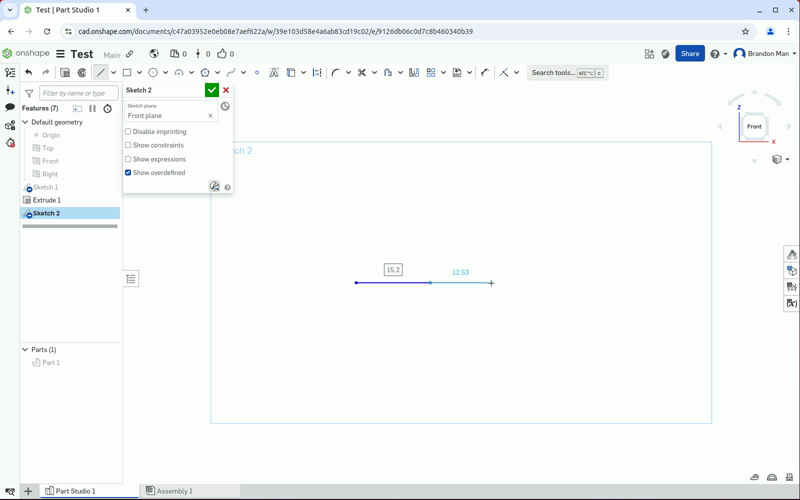
click(491, 282)
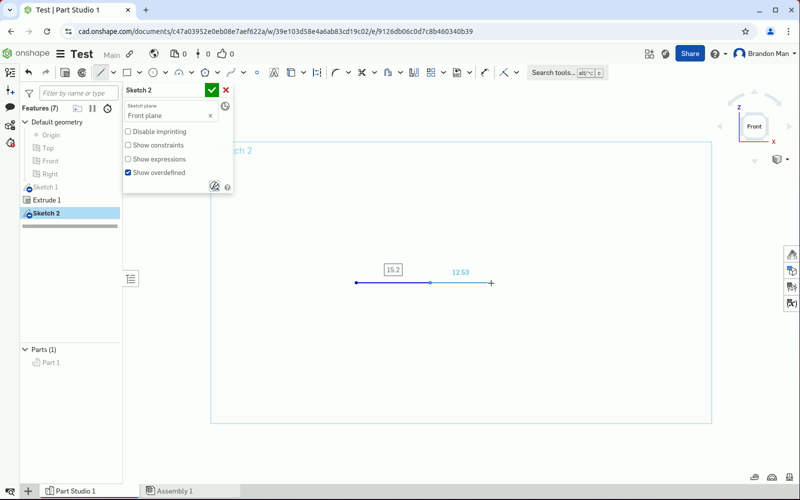
key_up(shift)
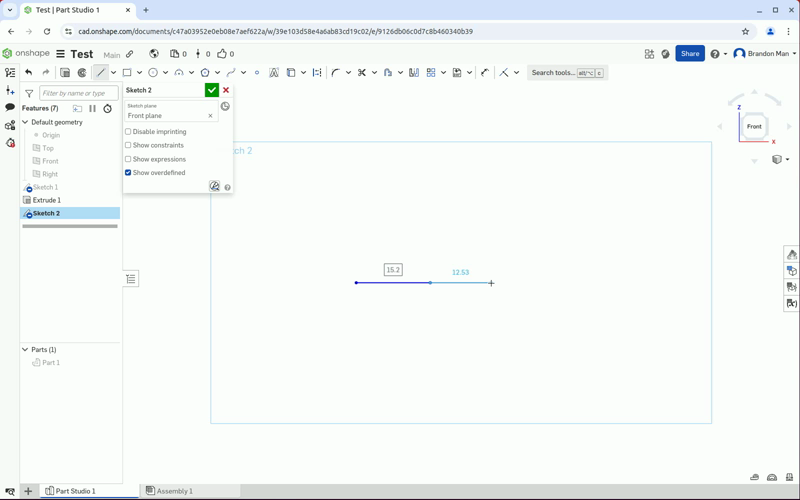
key_down(shift)
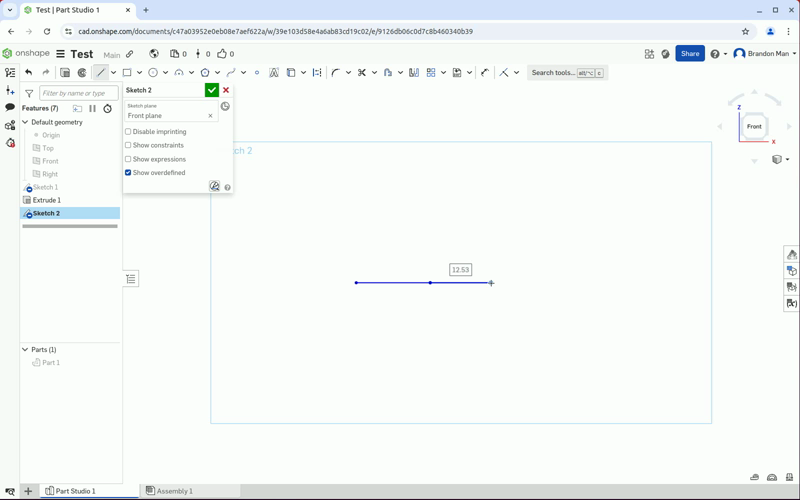
mouse_move(563, 282)
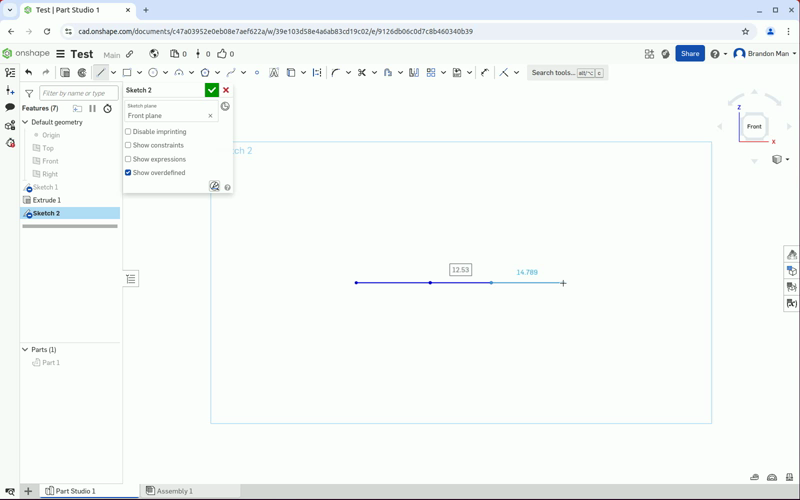
click(563, 282)
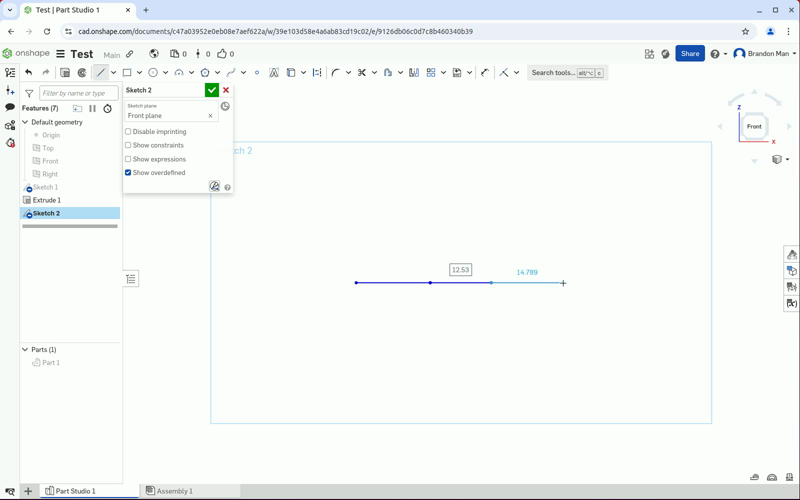
key_up(shift)
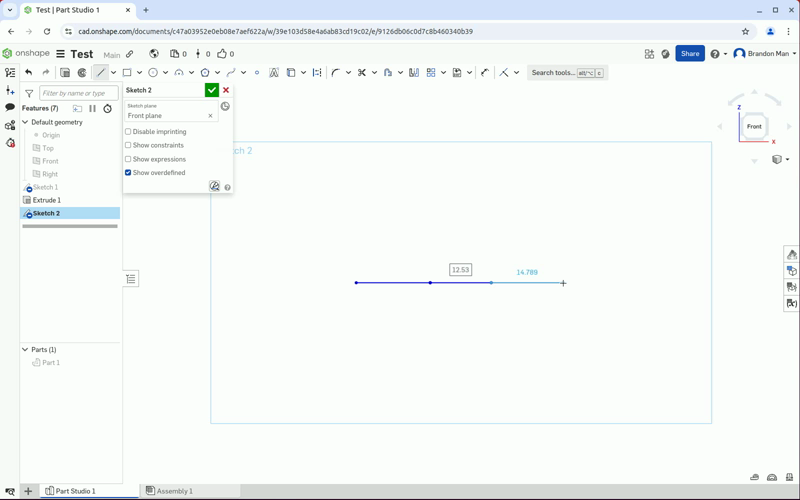
key_down(shift)
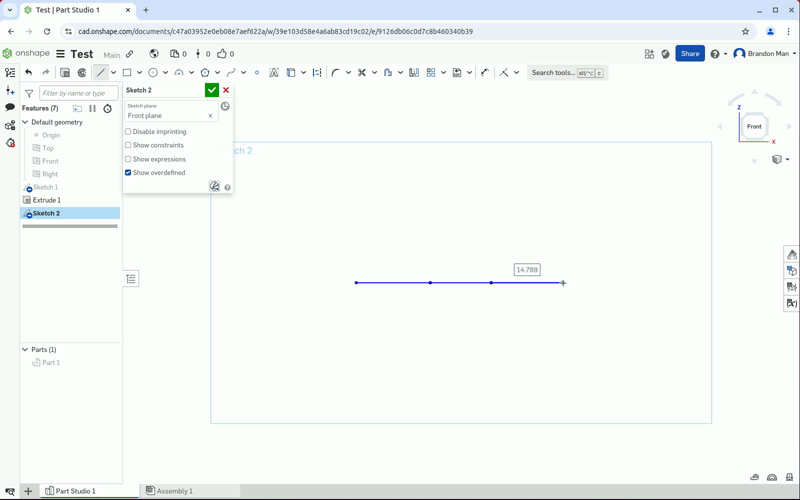
mouse_move(589, 282)
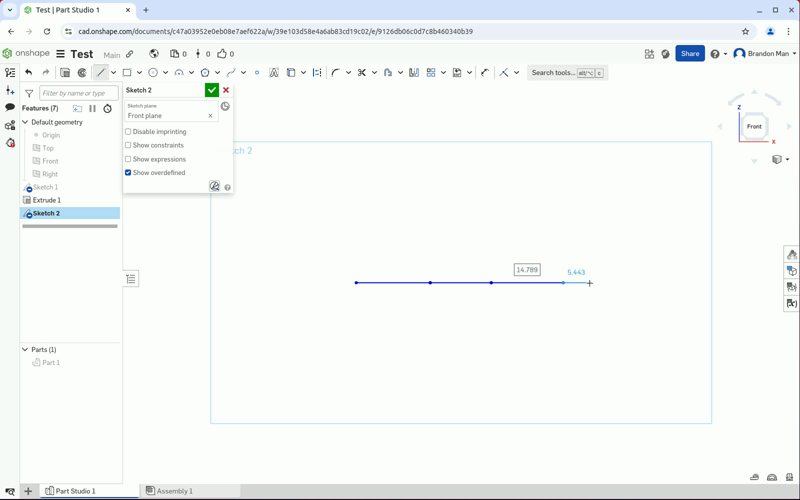
mouse_move(563, 274)
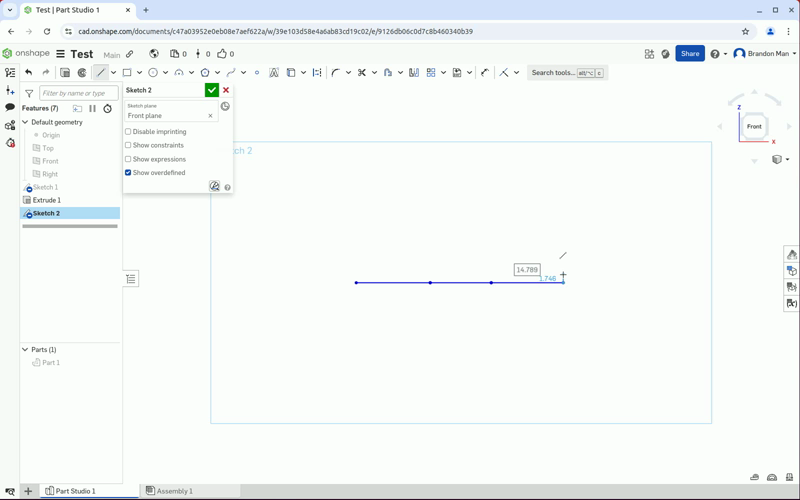
click(563, 274)
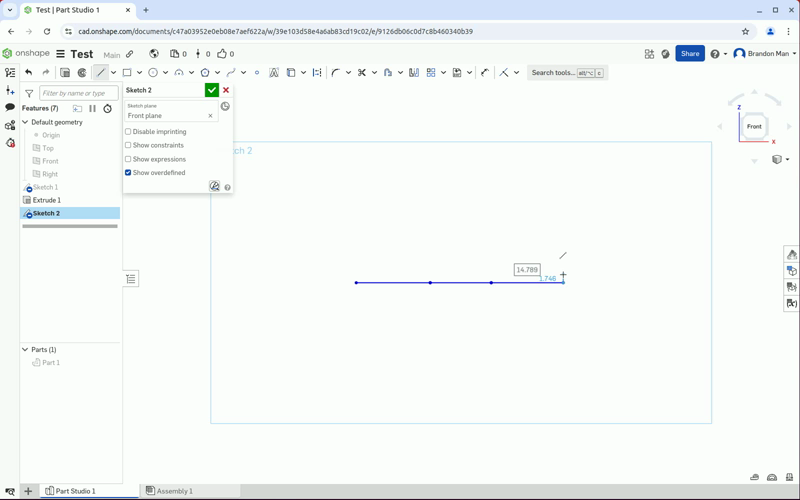
key_up(shift)
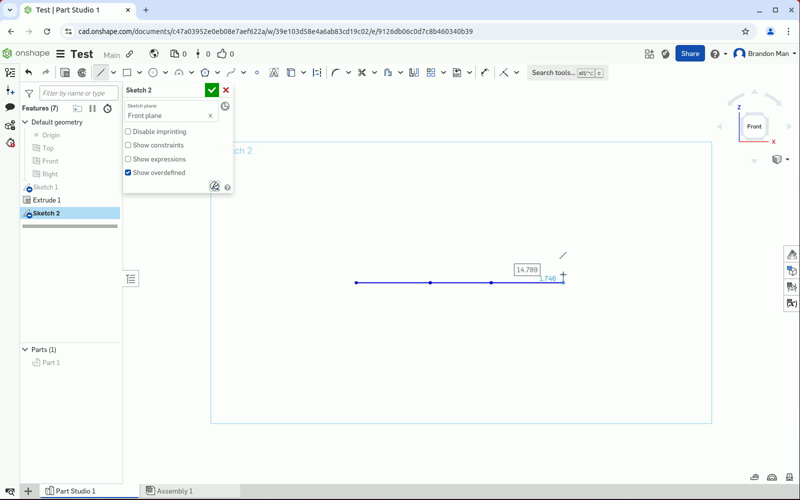
key_down(shift)
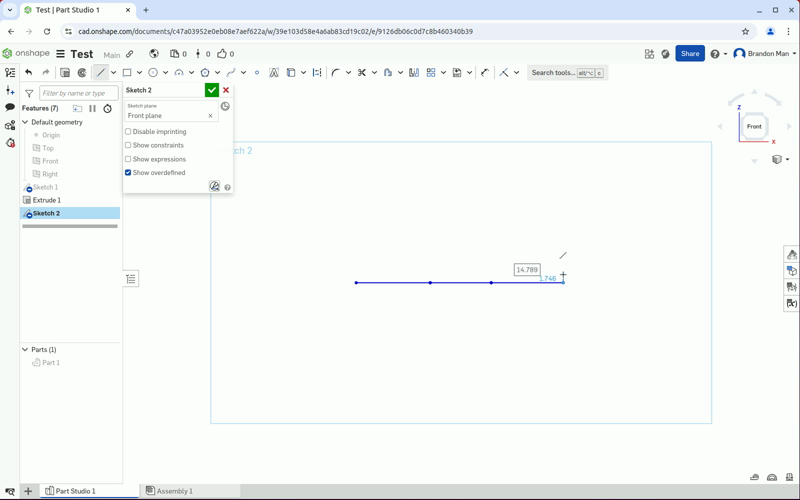
mouse_move(356, 274)
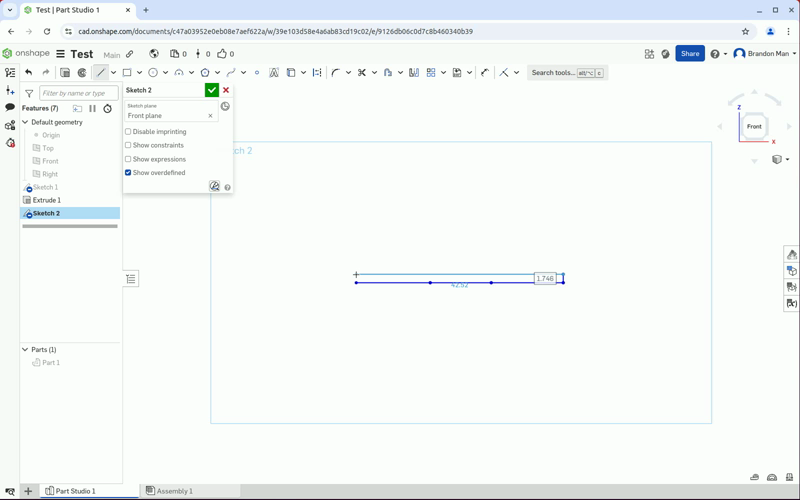
click(356, 274)
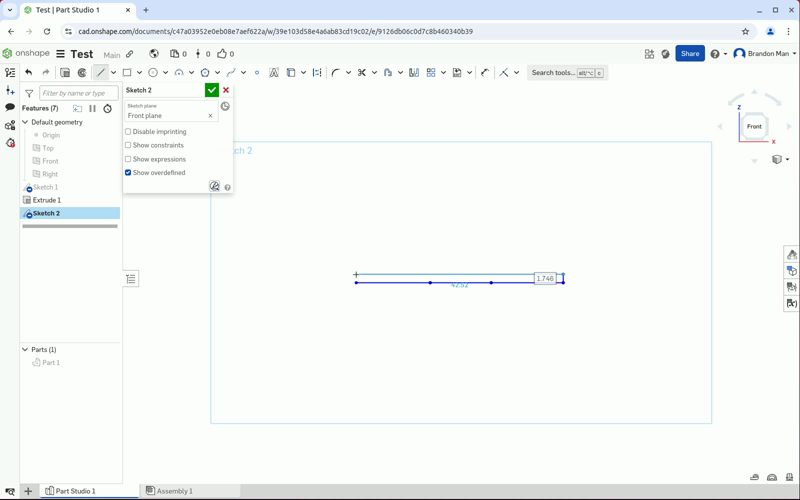
key_up(shift)
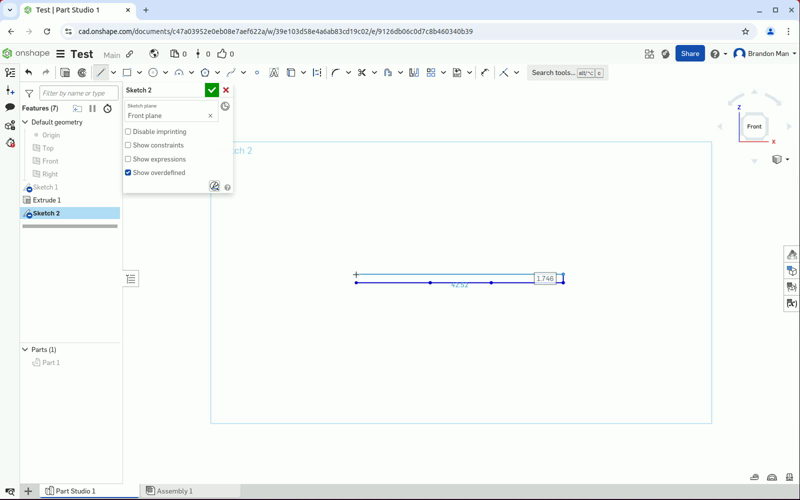
mouse_move(386, 274)
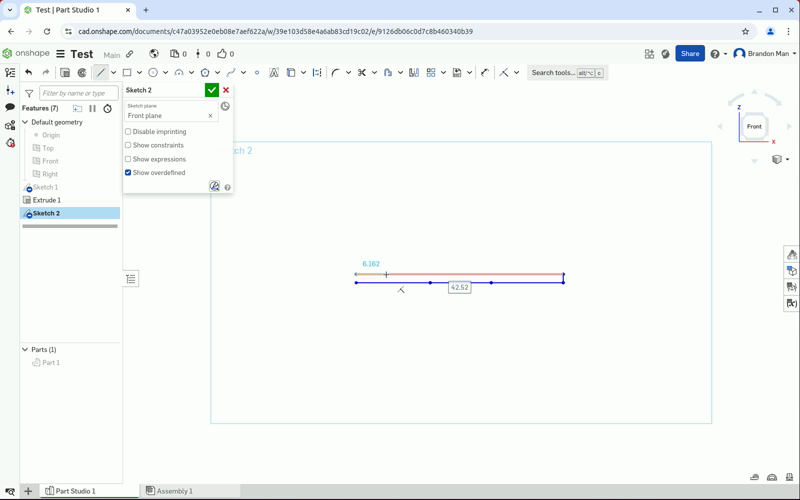
key_down(shift)
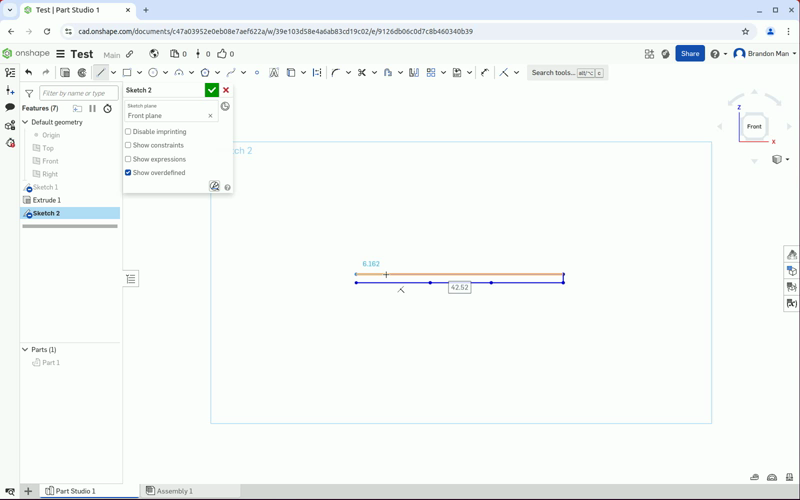
mouse_move(356, 282)
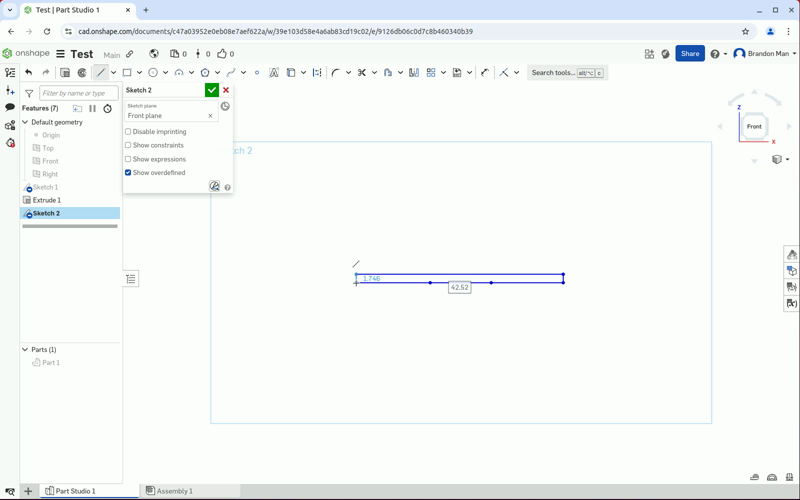
key_up(shift)
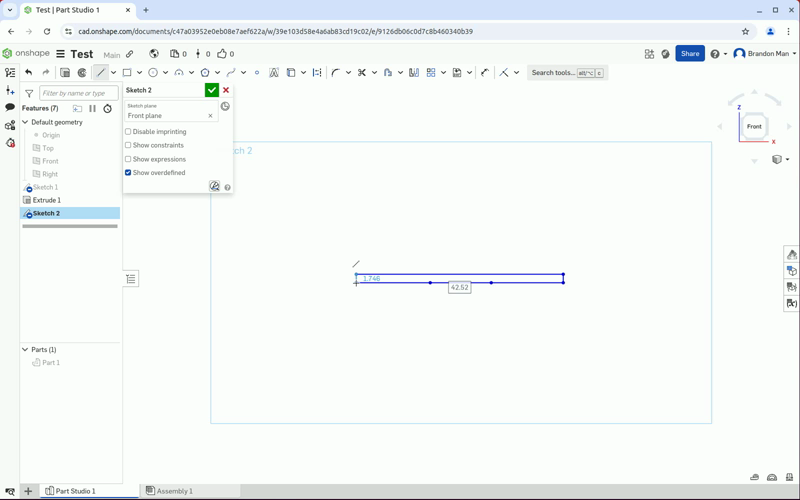
click(356, 282)
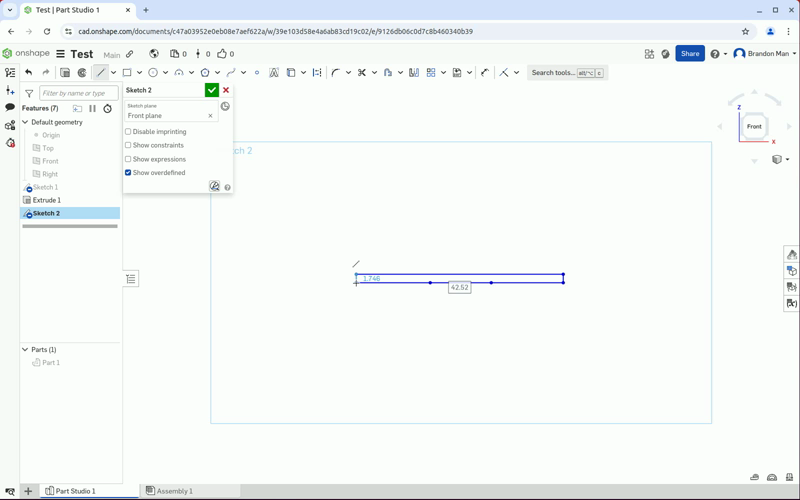
key(esc)
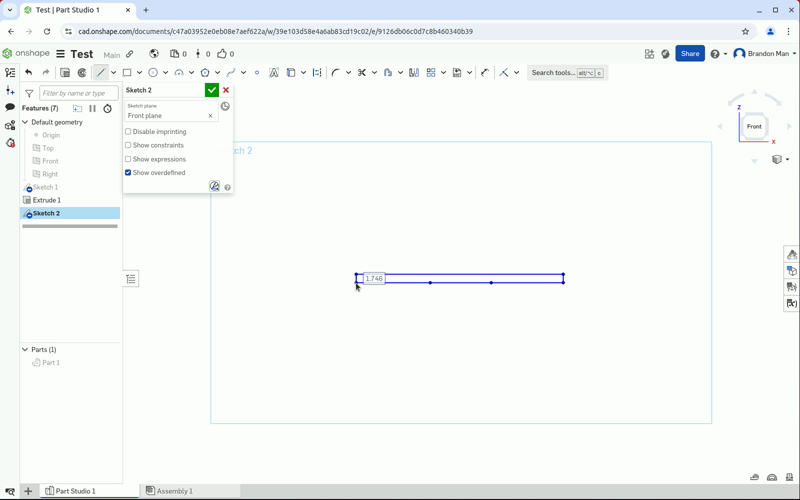
mouse_move(368, 279)
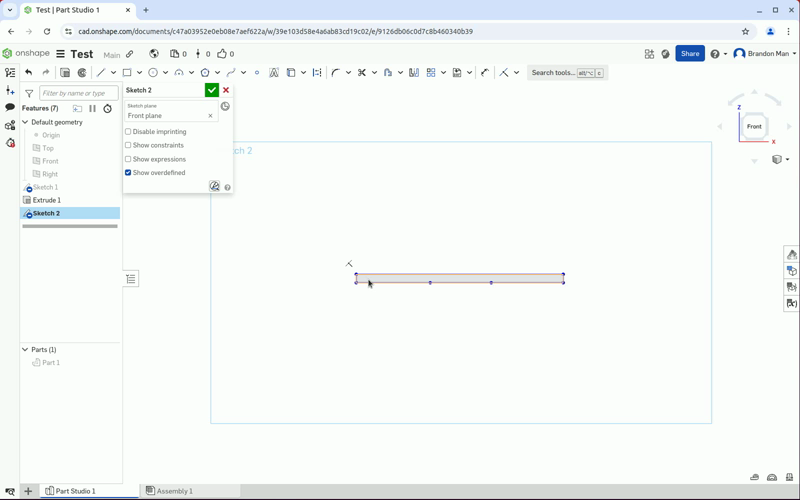
scroll(6)
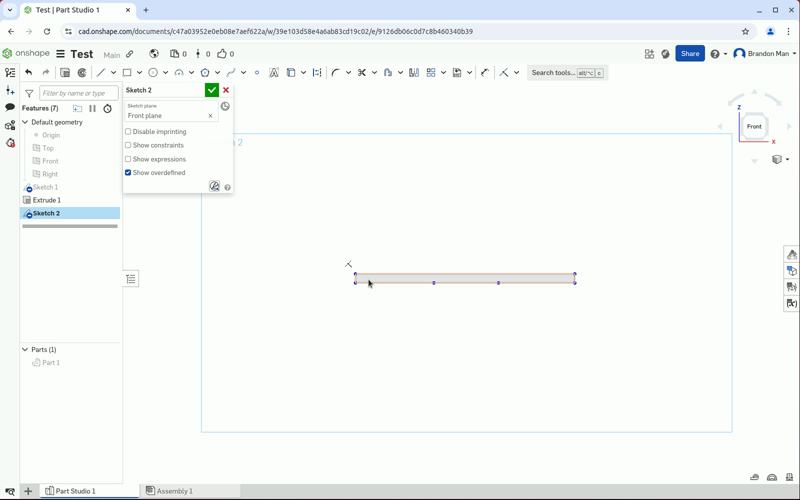
scroll(6)
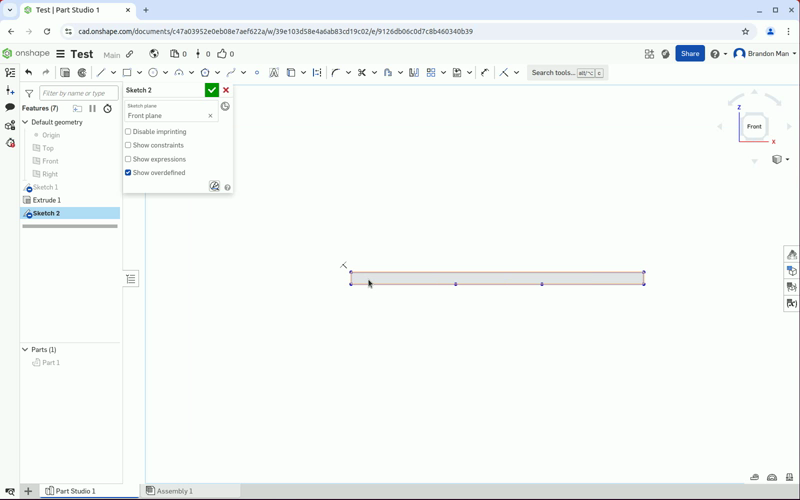
scroll(6)
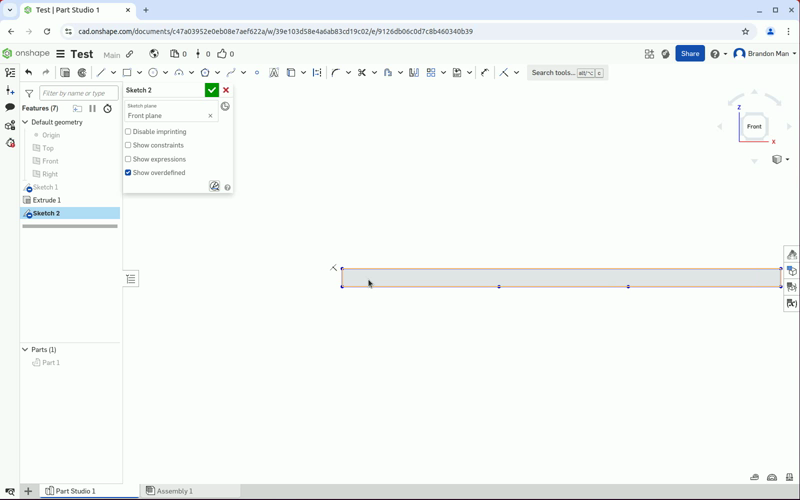
scroll(6)
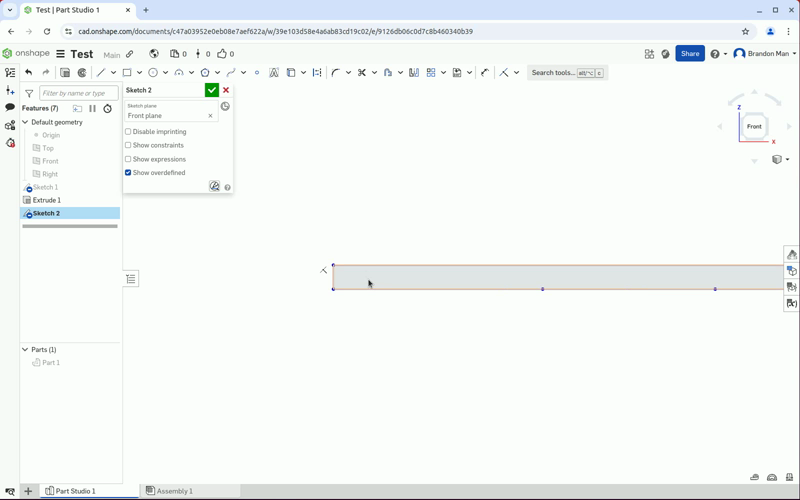
scroll(6)
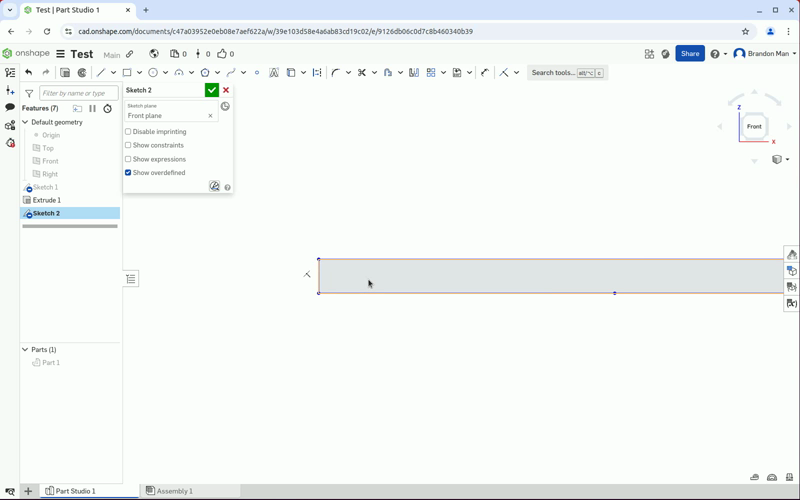
scroll(6)
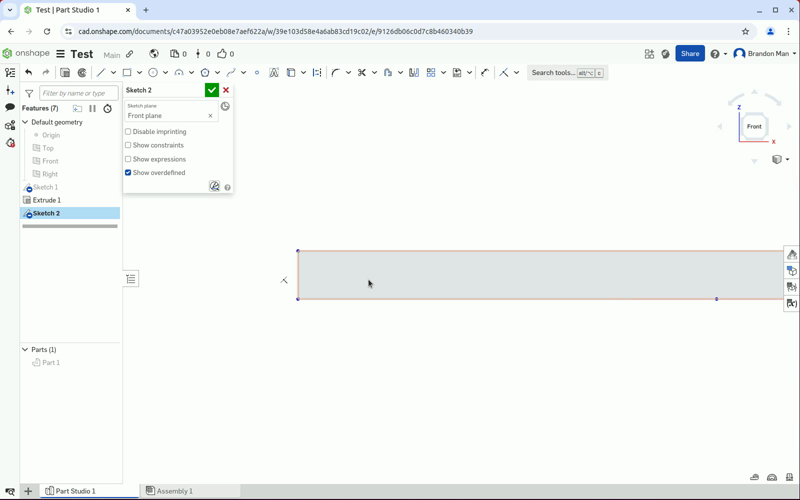
scroll(6)
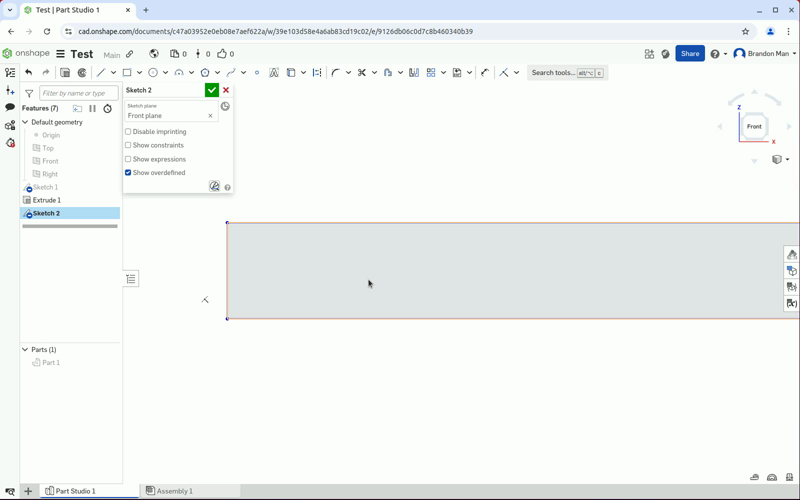
click(368, 279)
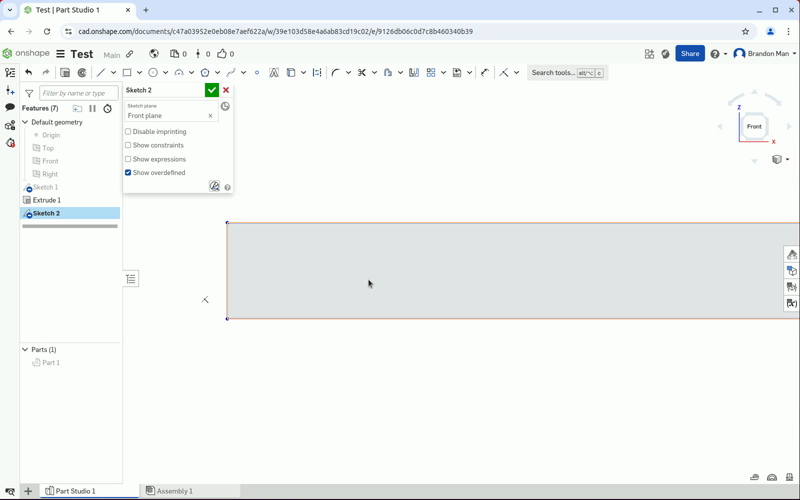
scroll(-6)
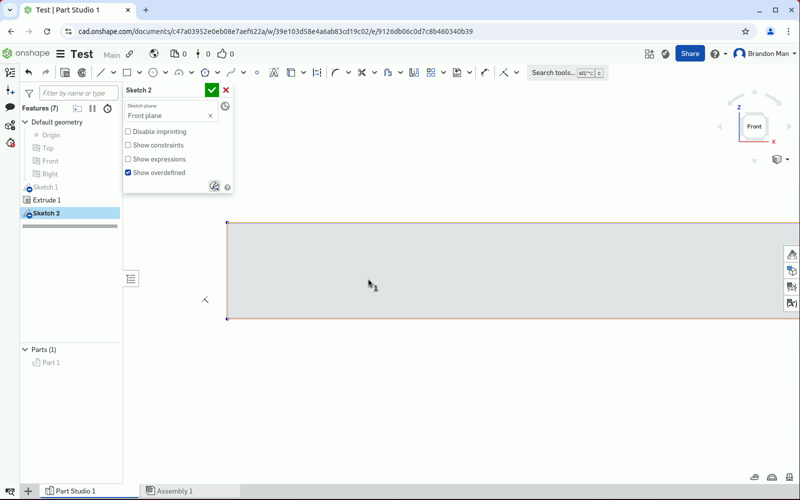
scroll(-6)
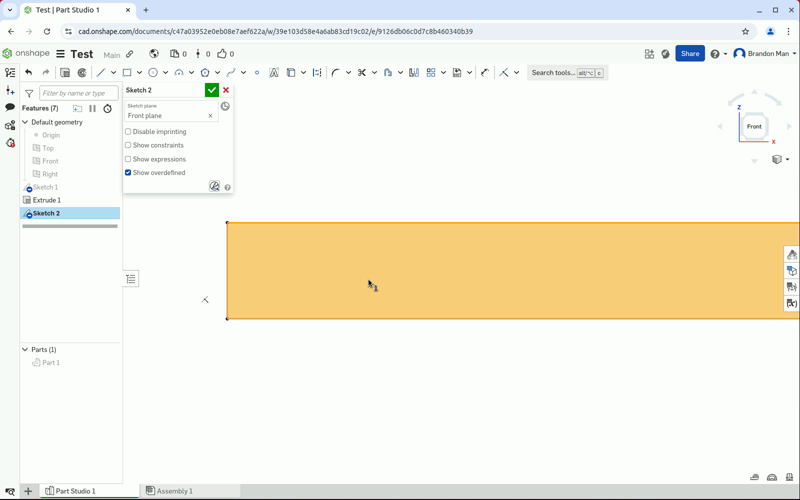
scroll(-6)
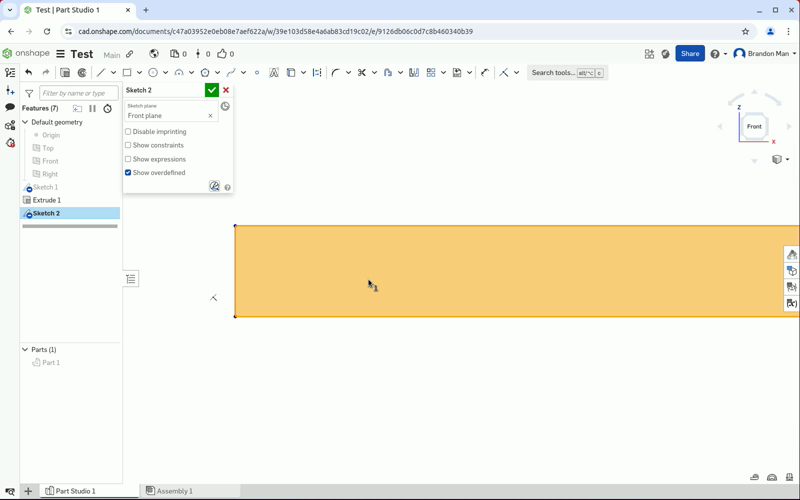
scroll(-6)
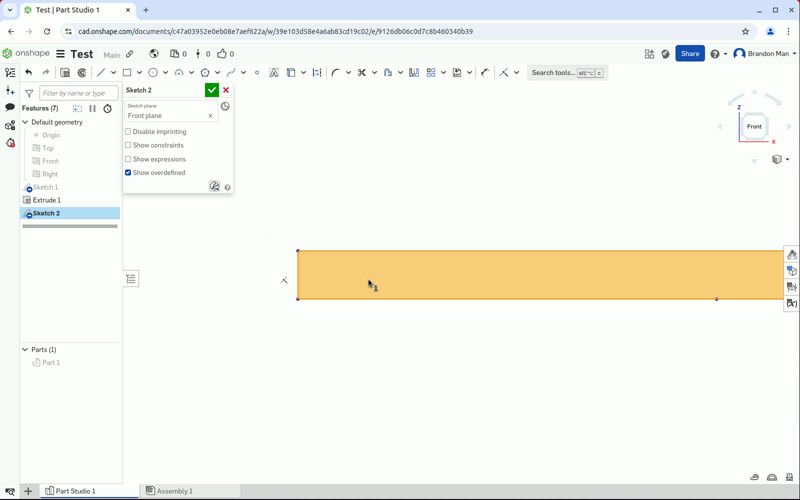
scroll(-6)
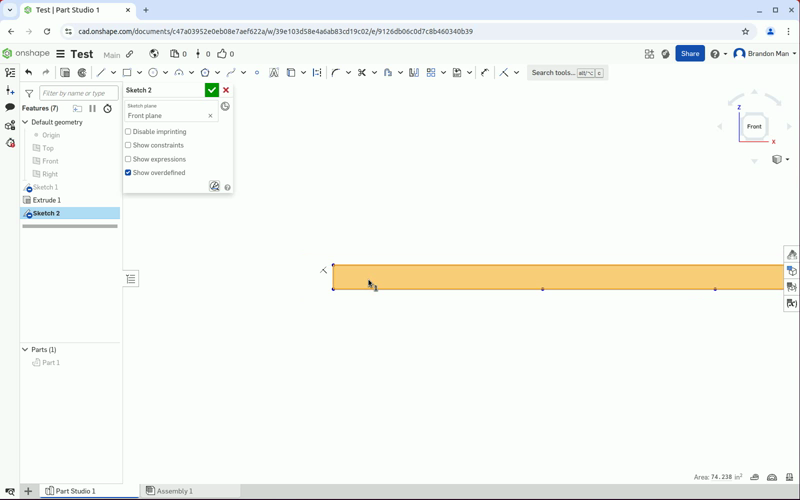
scroll(-6)
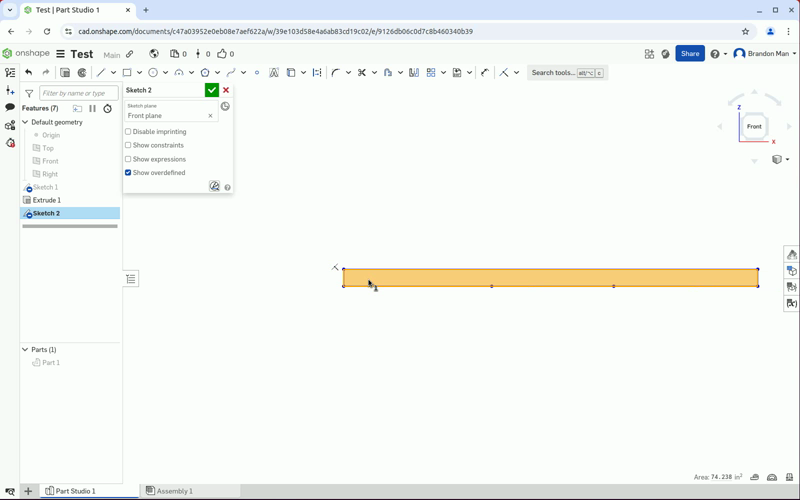
scroll(-6)
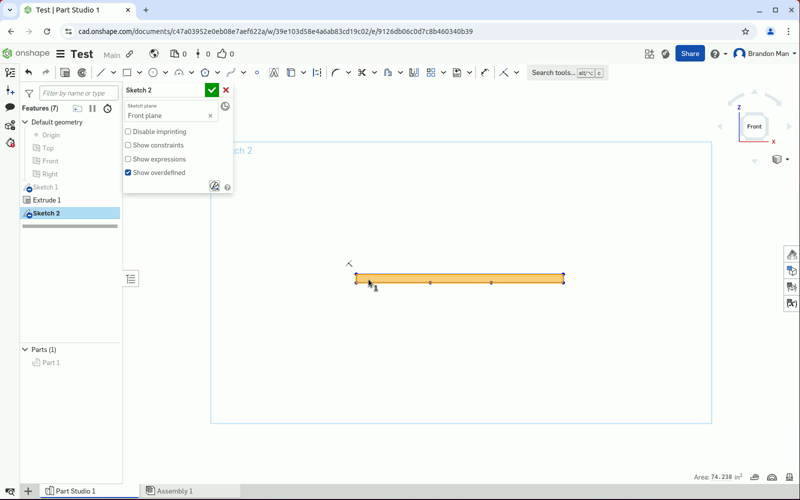
mouse_move(73, 352)
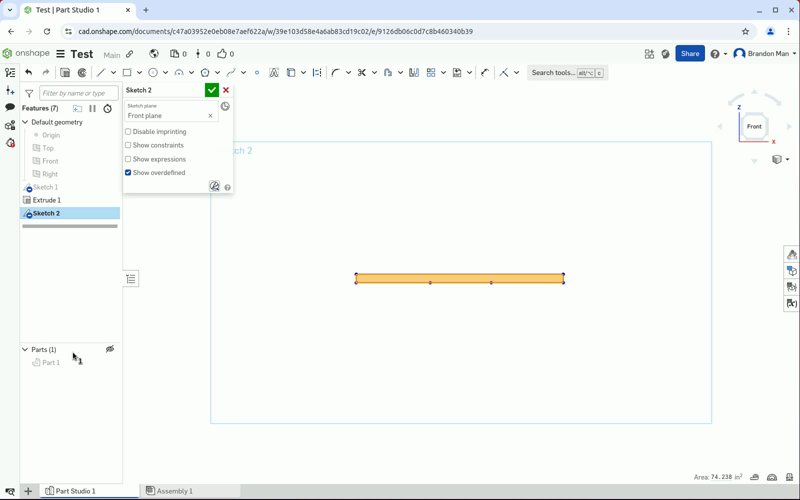
key(shift+y)
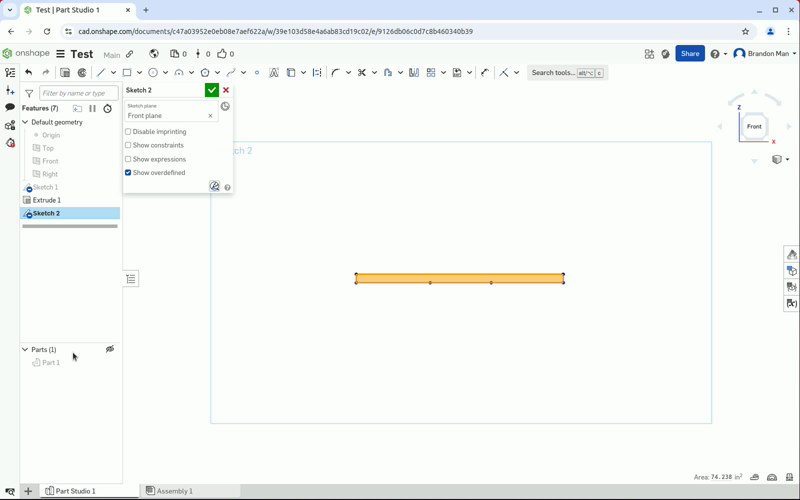
key(shift+e)
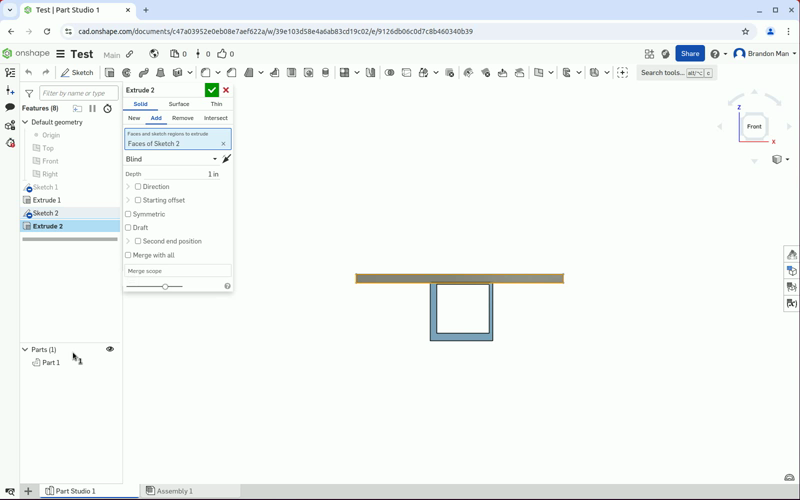
mouse_move(143, 106)
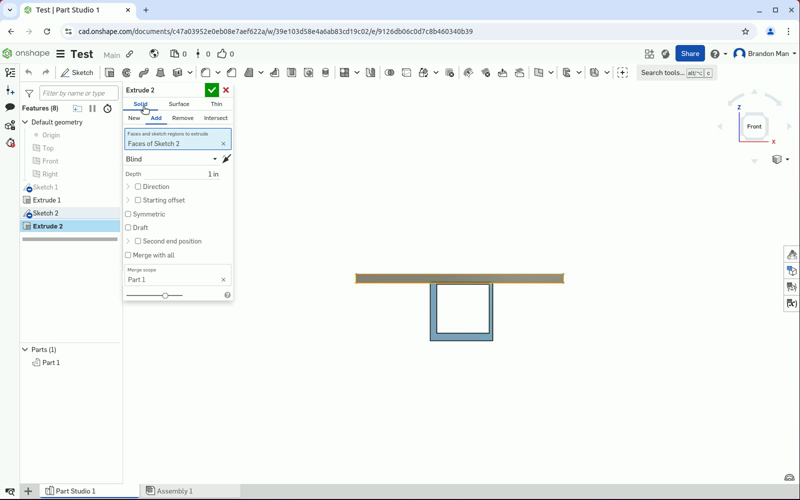
click(143, 106)
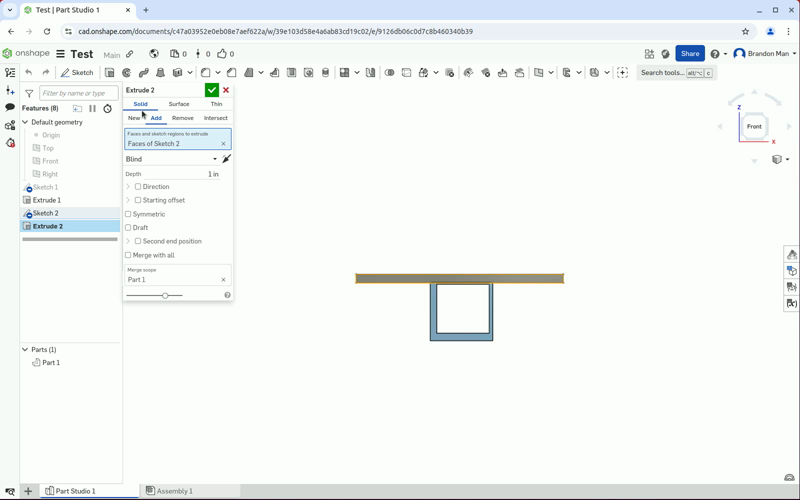
mouse_move(137, 120)
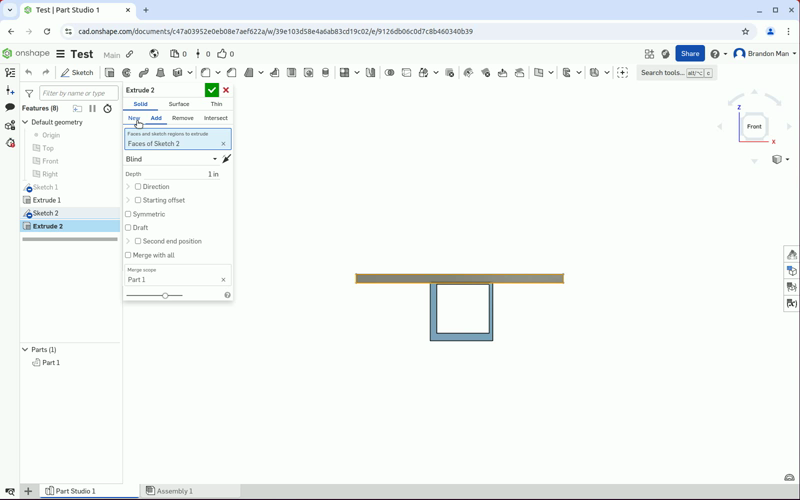
click(137, 120)
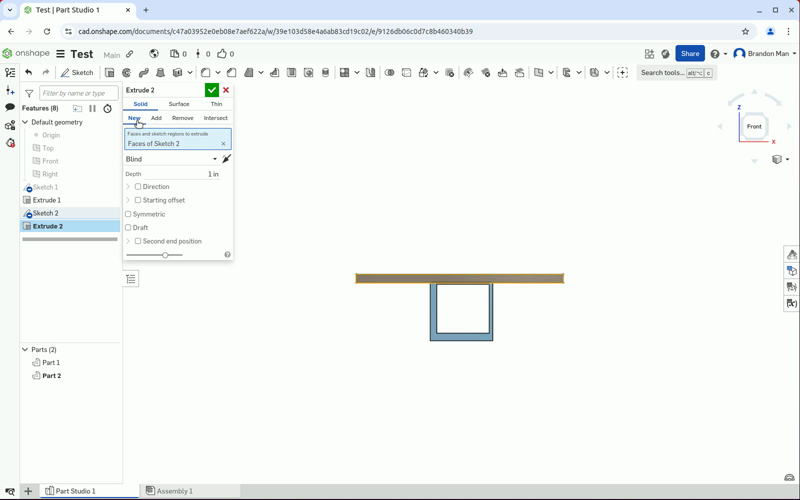
key(tab, 4)
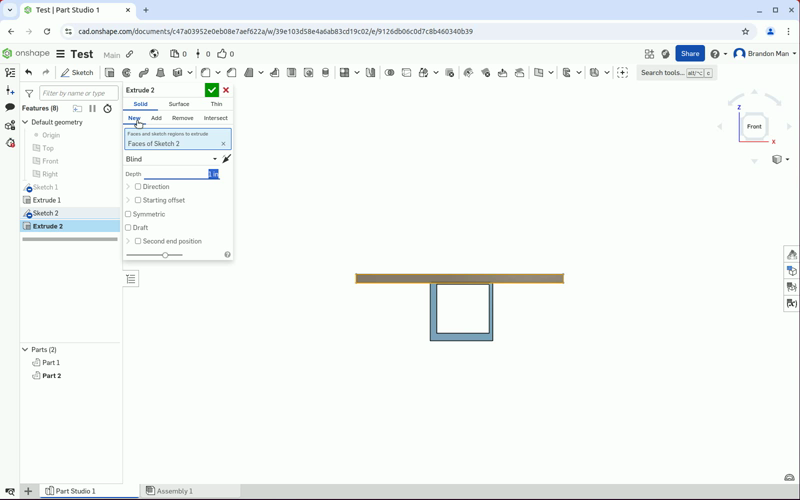
text(23.108)
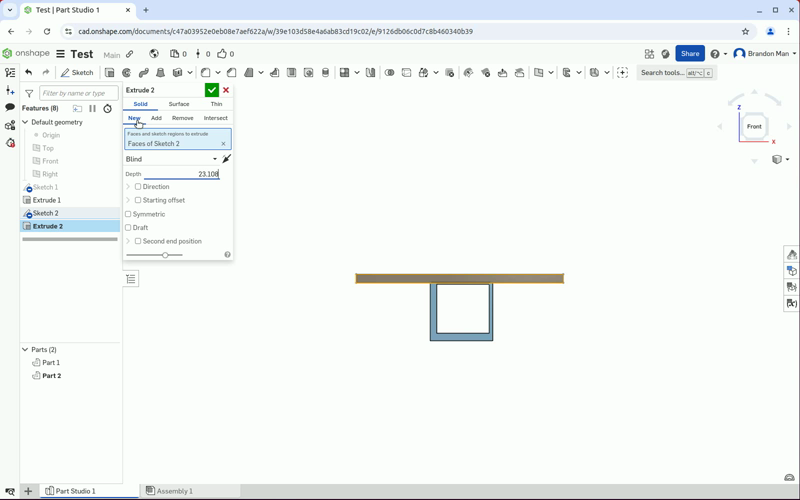
key(enter)
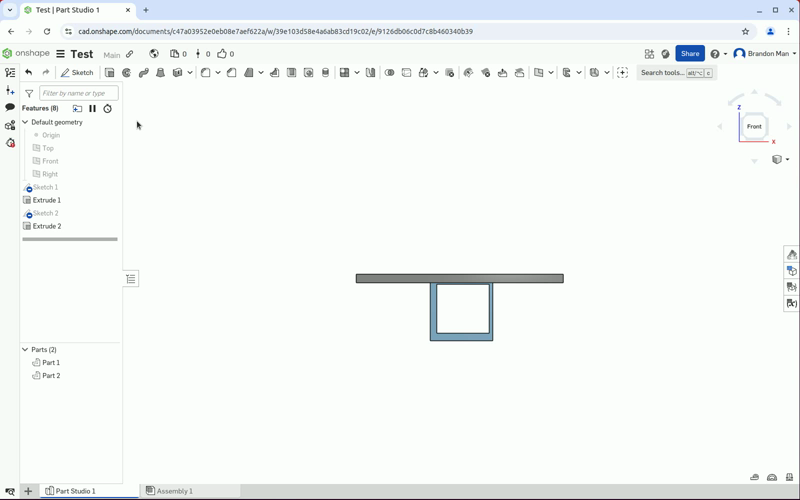
key(shift+h)
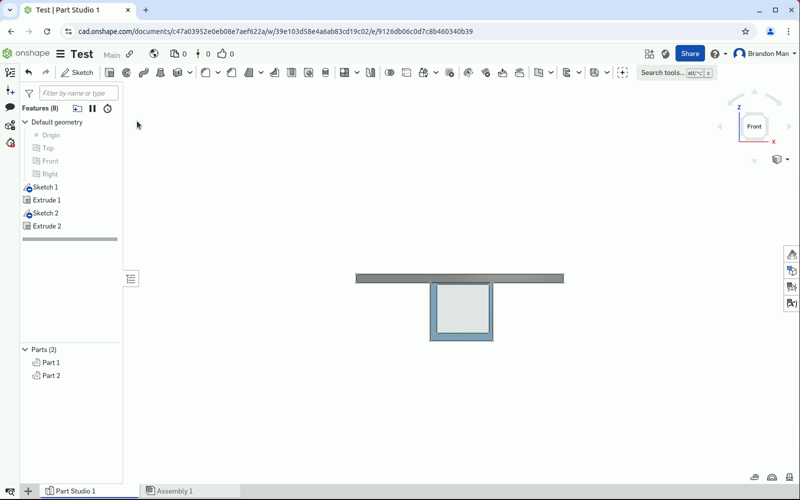
key(shift+h)
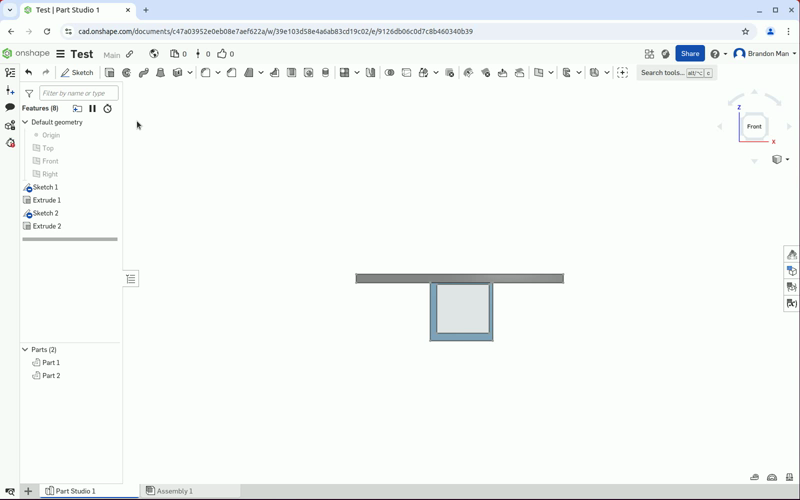
key(shift+7)
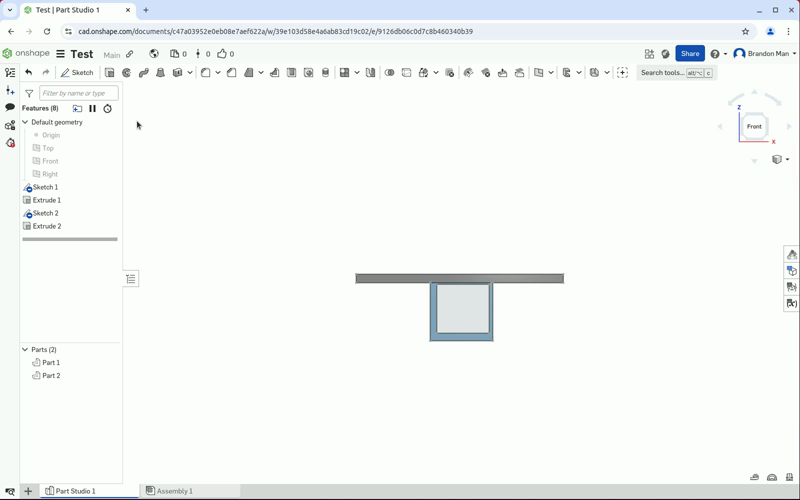
key(left, 2)
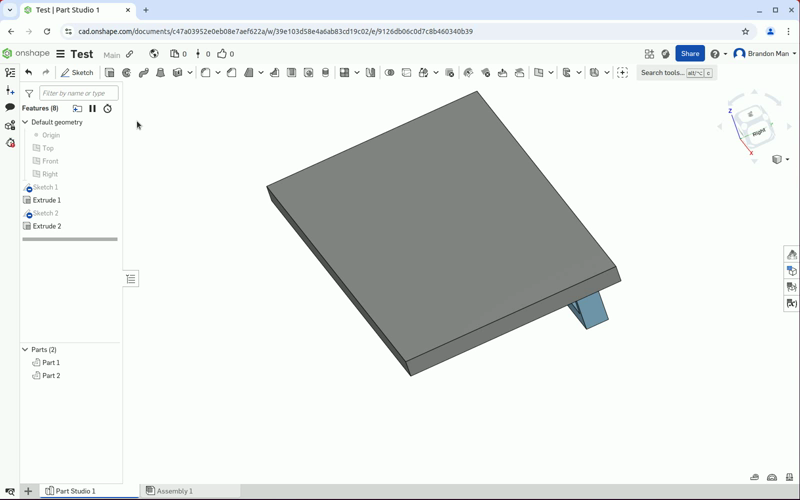
key(down, 2)
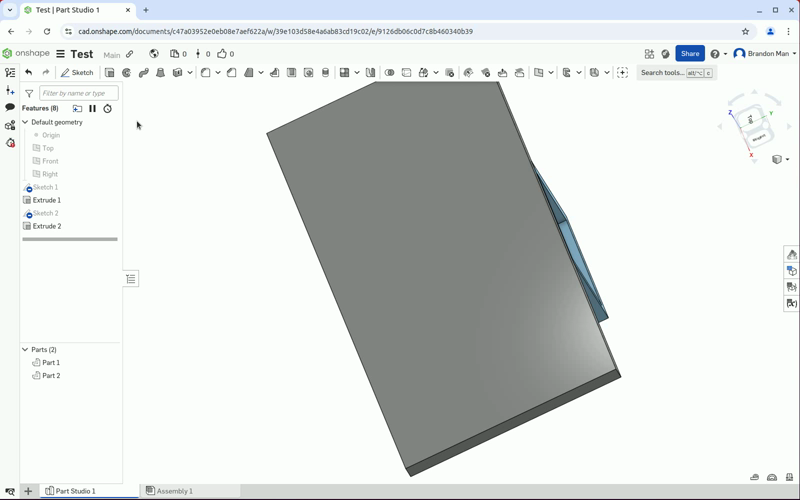
key(up, 2)
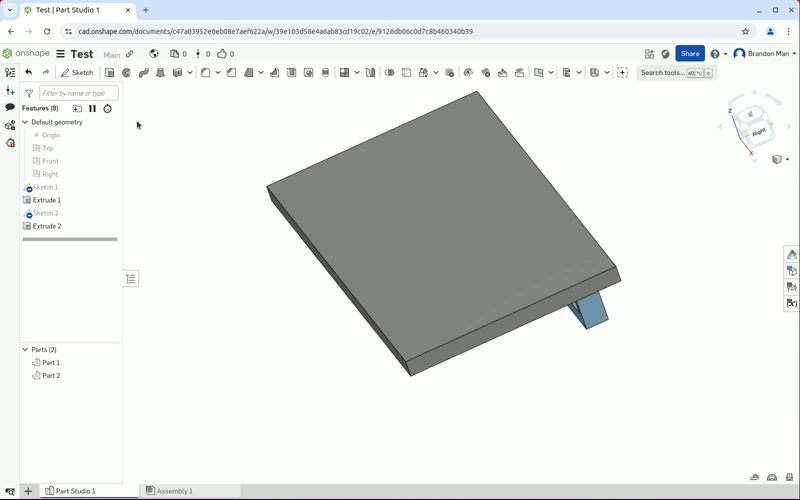
key(right, 2)
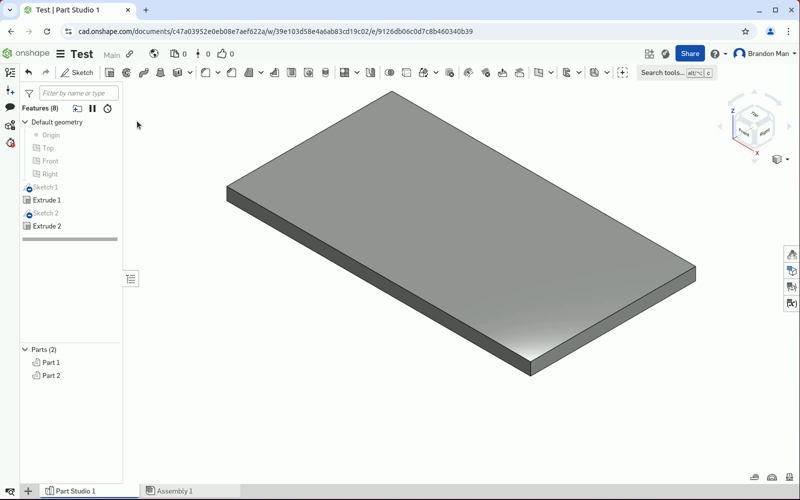
mouse_move(73, 189)
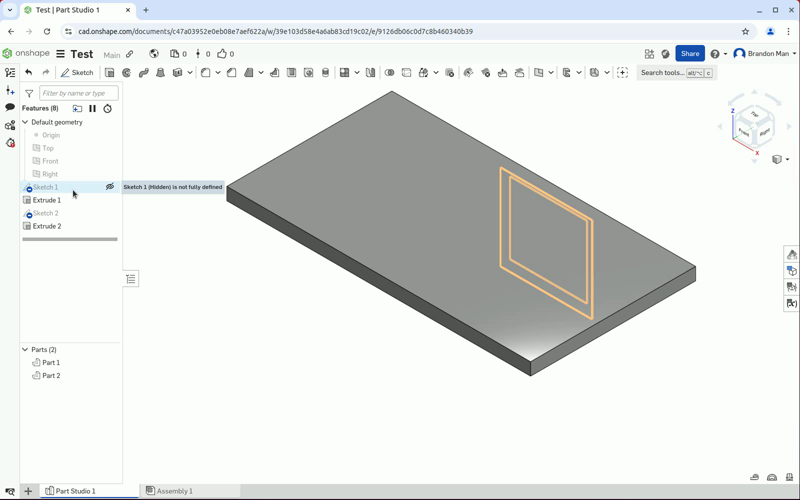
click(73, 189)